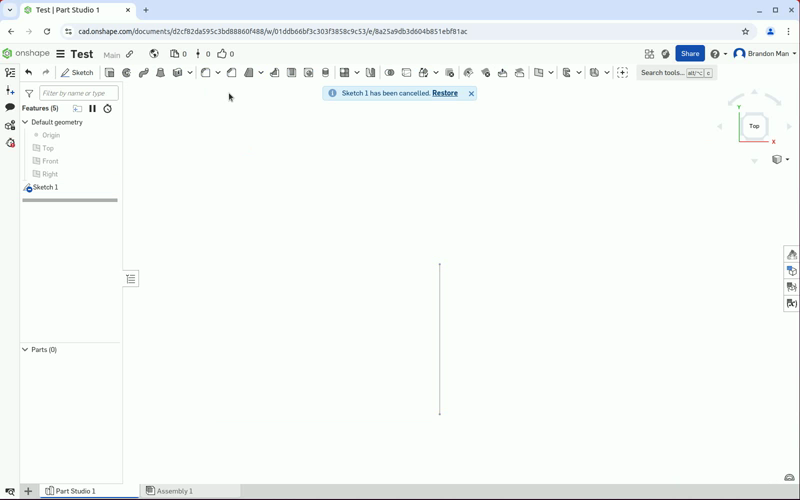
key(shift+h)
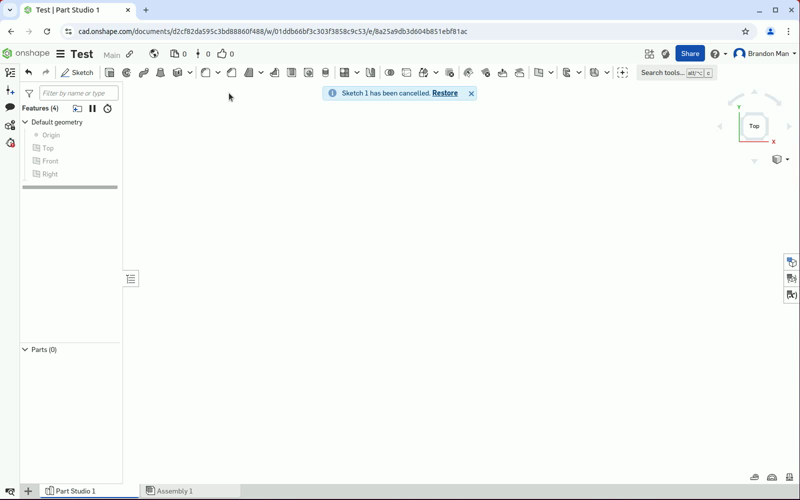
mouse_move(73, 352)
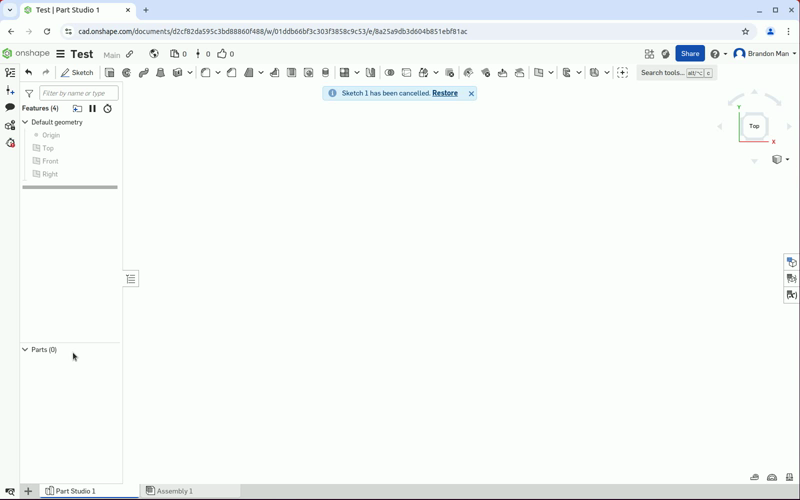
key(y)
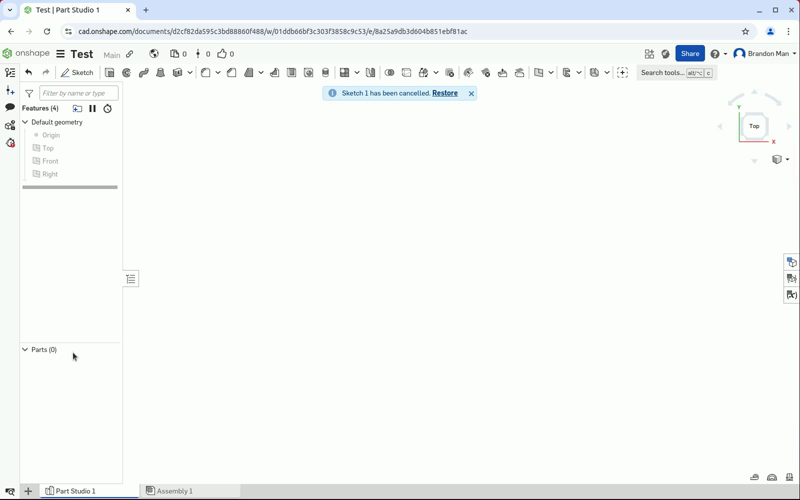
key(shift+p)
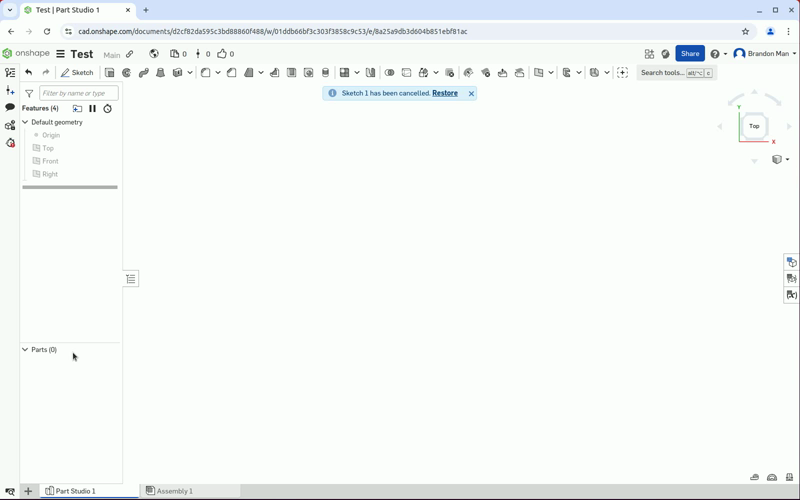
key(space)
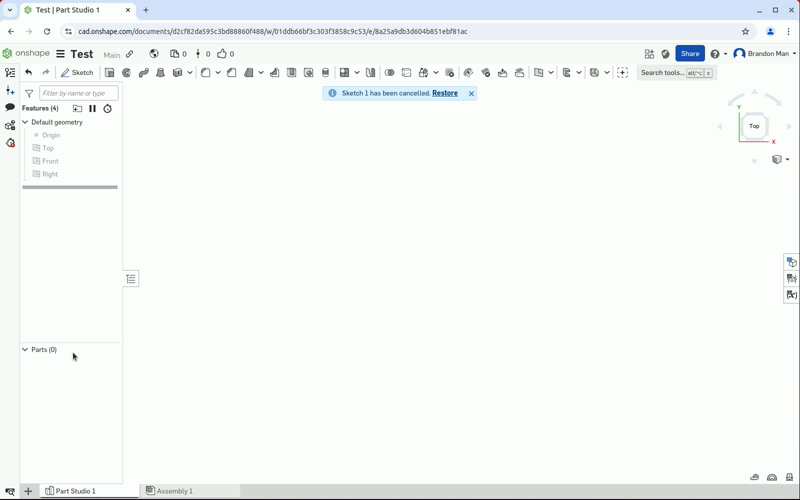
key_down(shift)
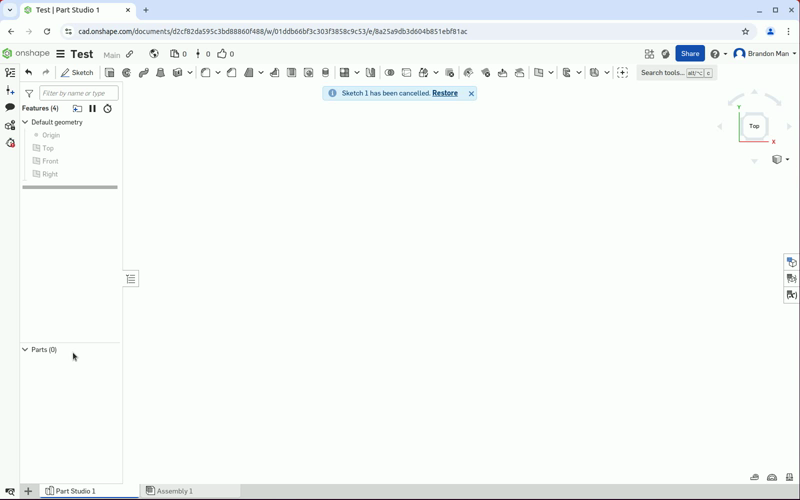
key(up)
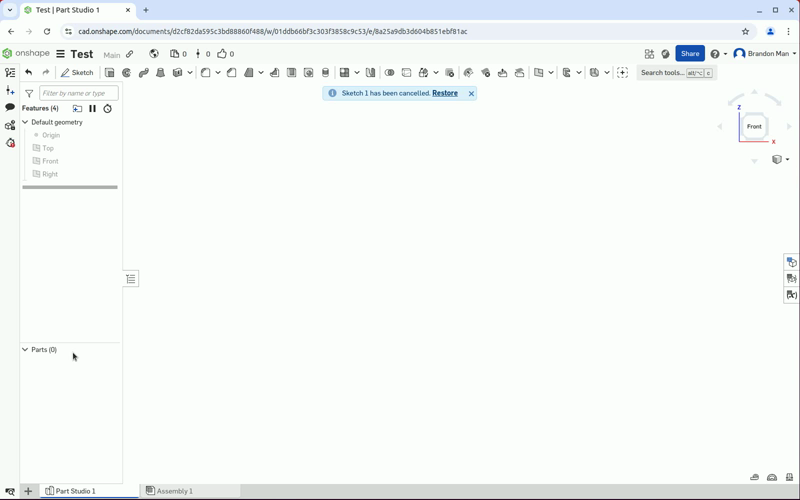
key_up(shift)
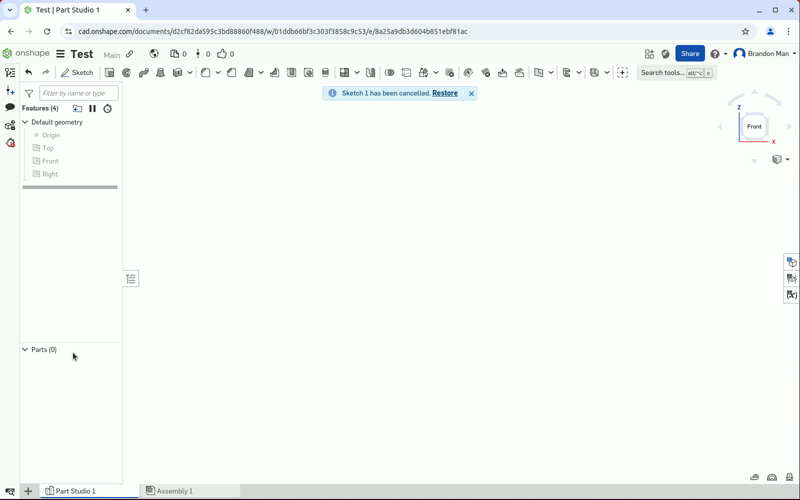
key(space)
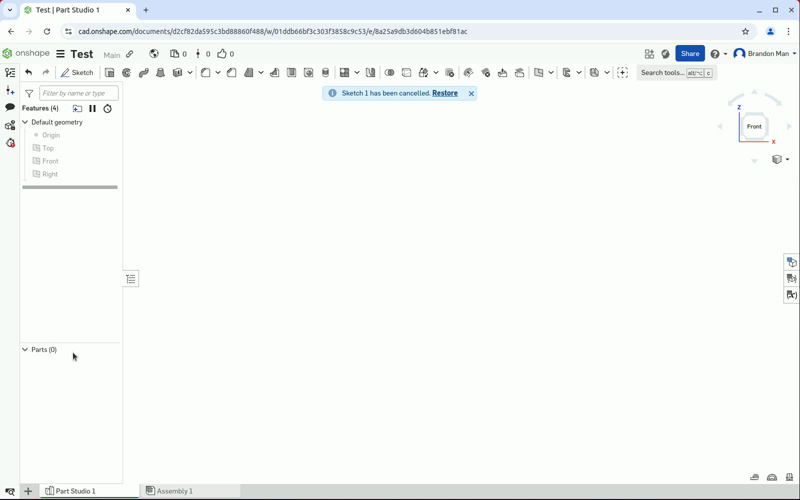
key_down(shift)
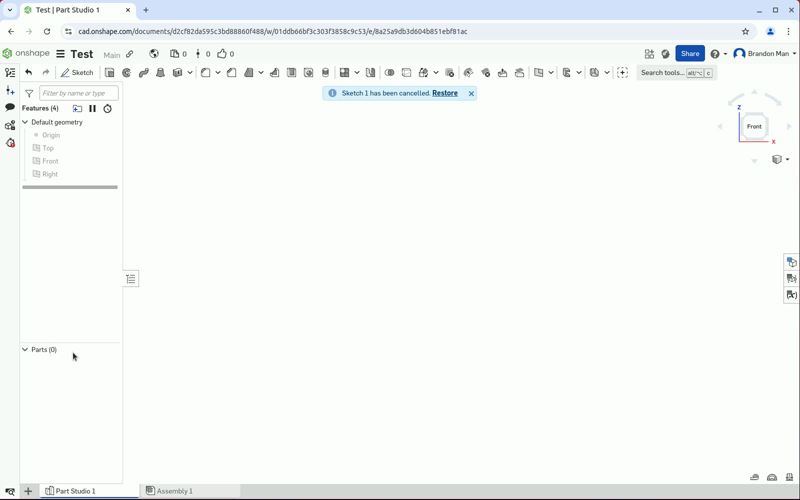
key(left)
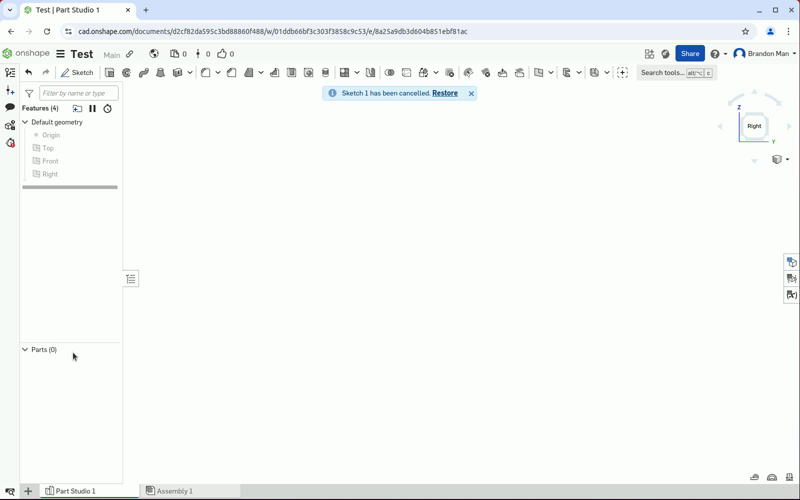
key_up(shift)
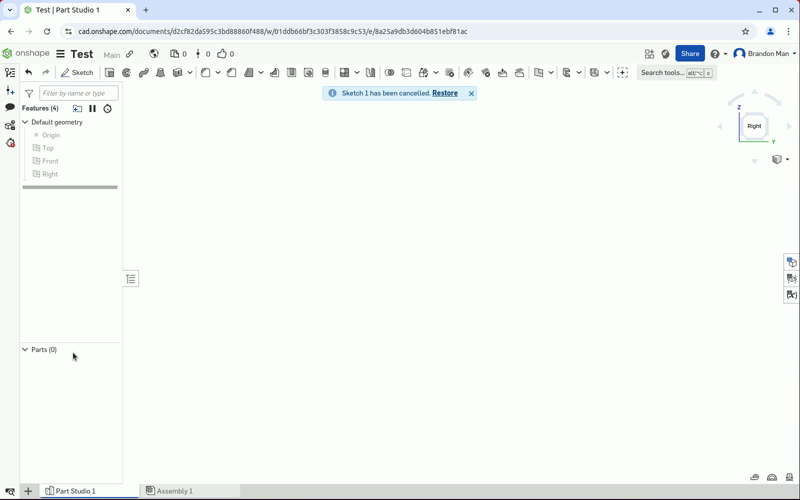
mouse_move(73, 352)
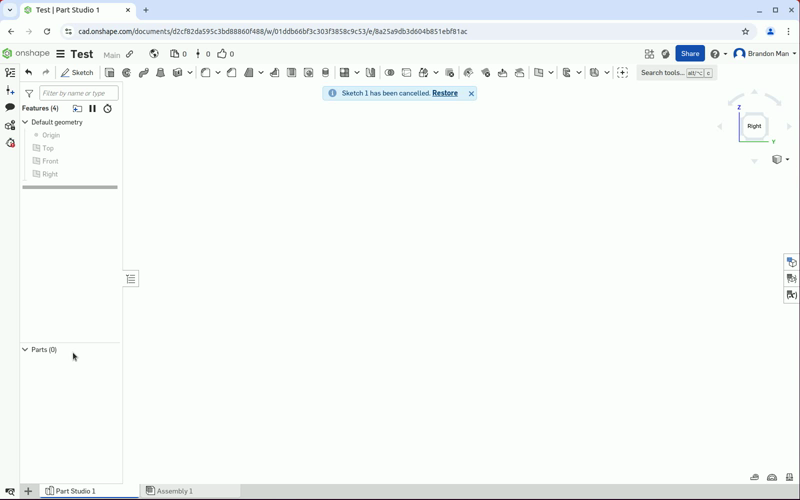
key(shift+y)
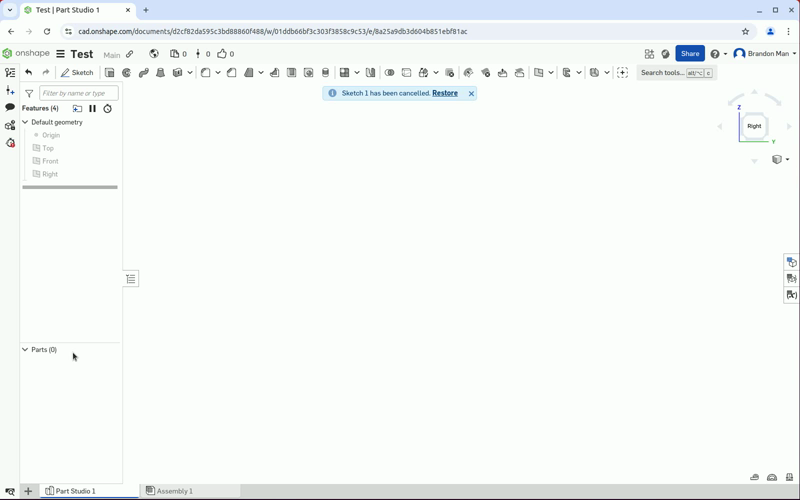
key(shift+s)
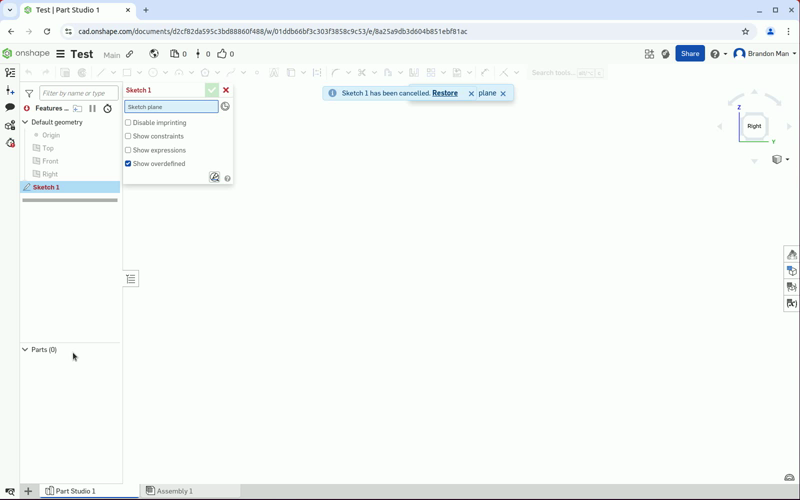
mouse_move(73, 176)
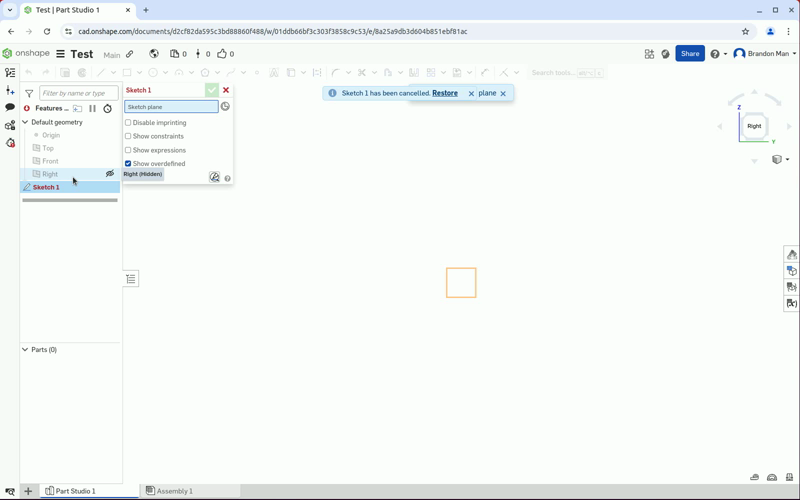
click(73, 176)
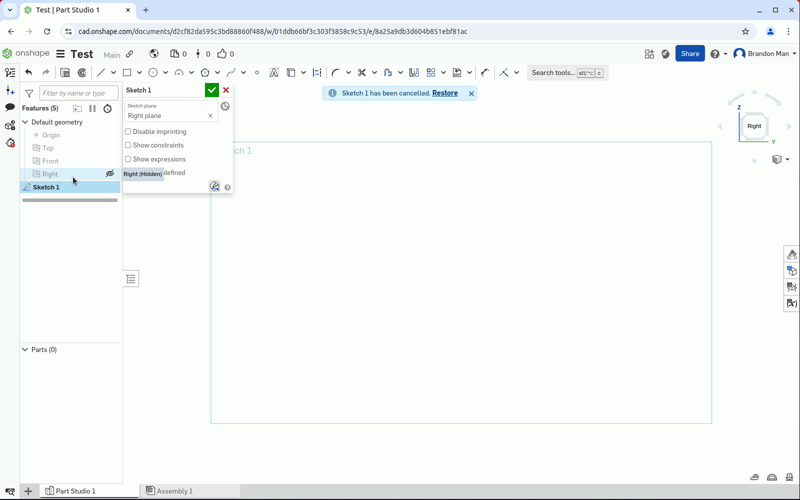
mouse_move(73, 352)
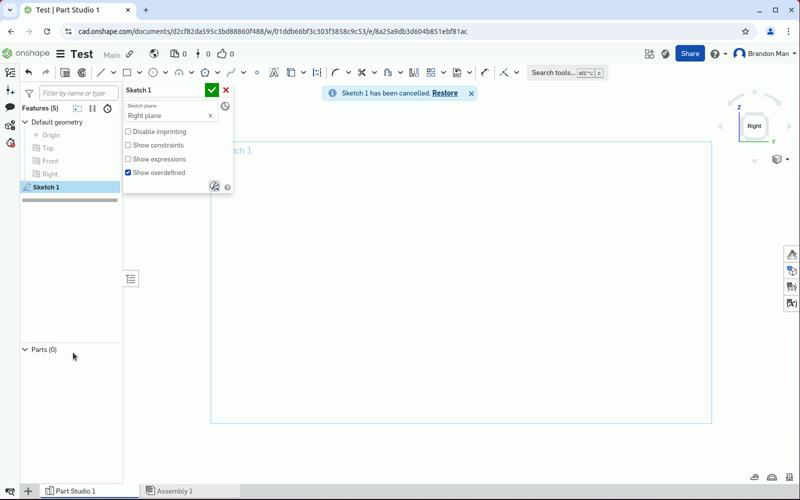
key(y)
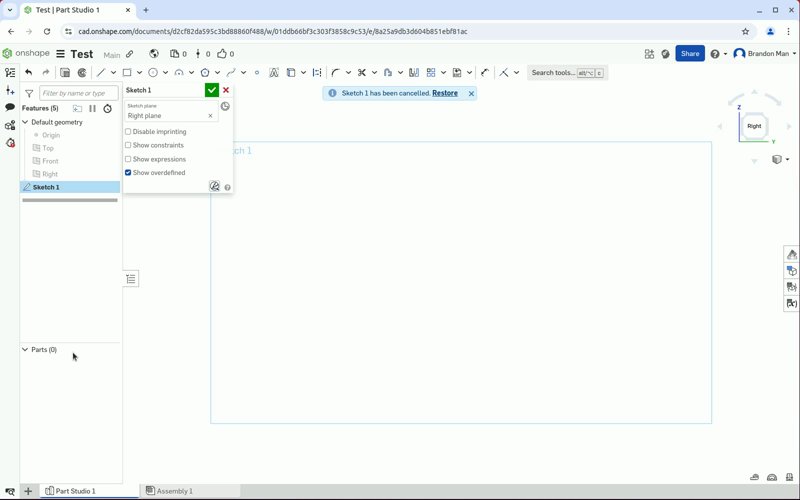
key(c)
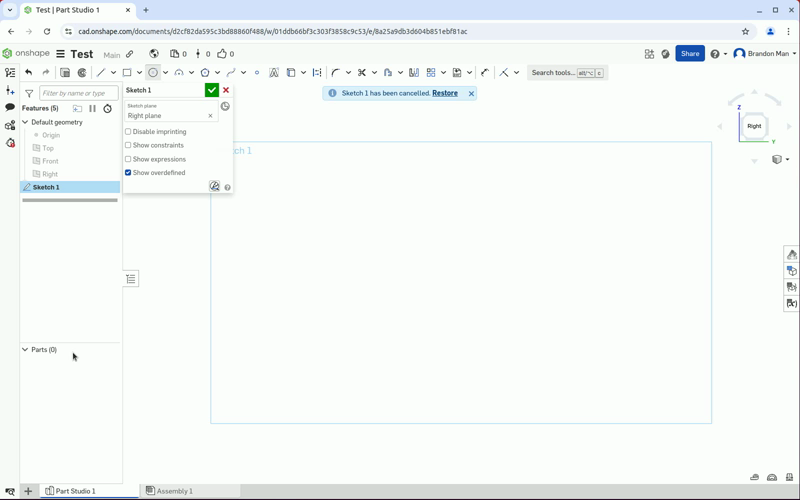
key_down(shift)
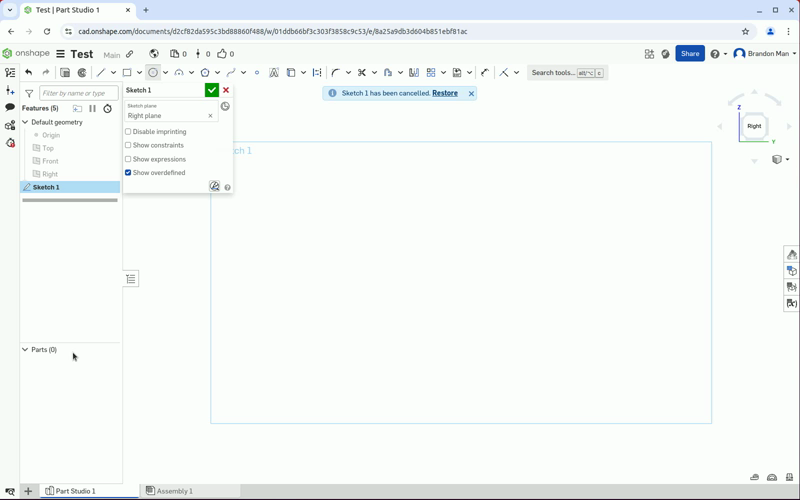
mouse_move(460, 282)
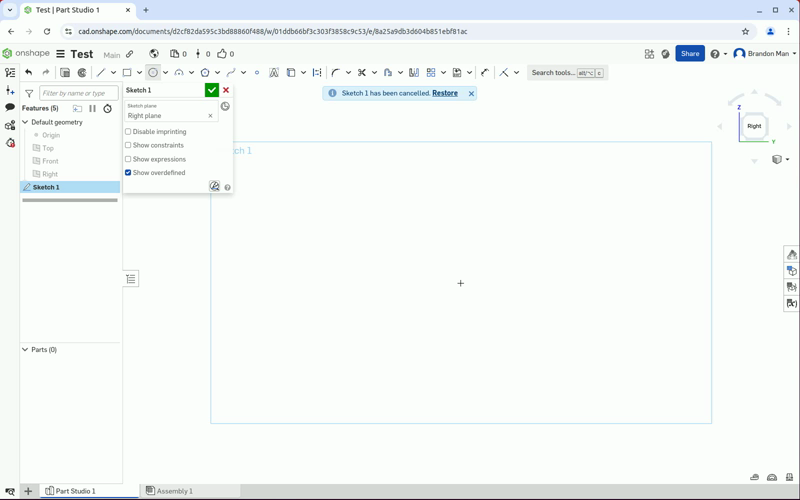
click(460, 282)
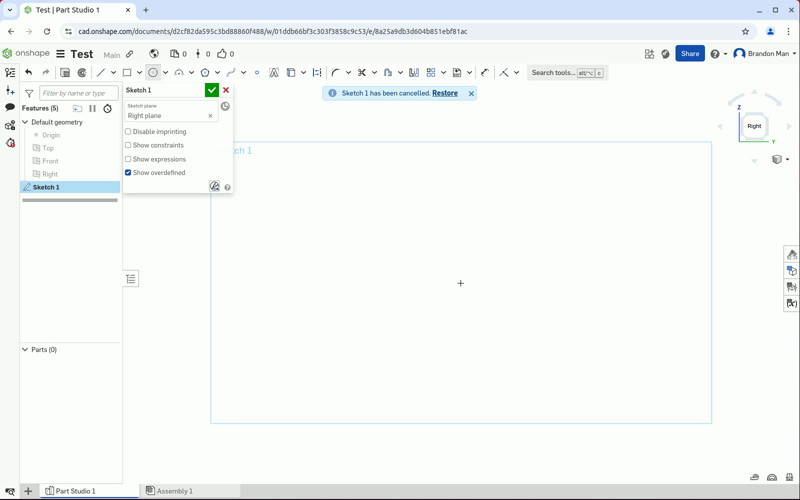
key_up(shift)
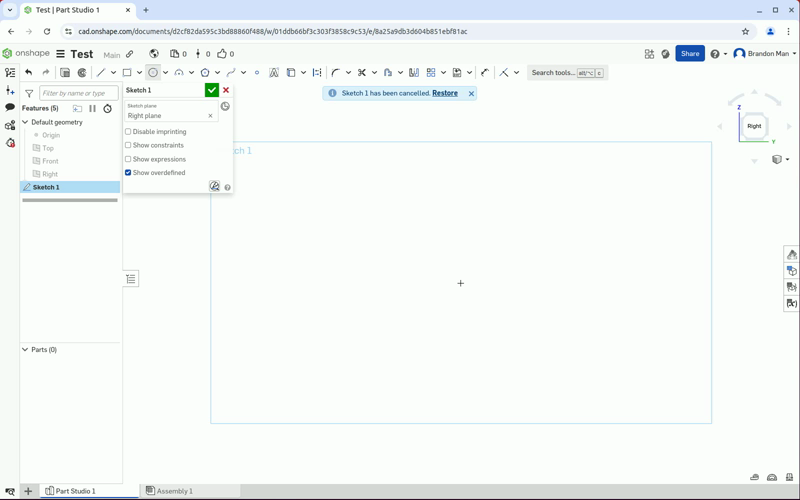
mouse_move(535, 282)
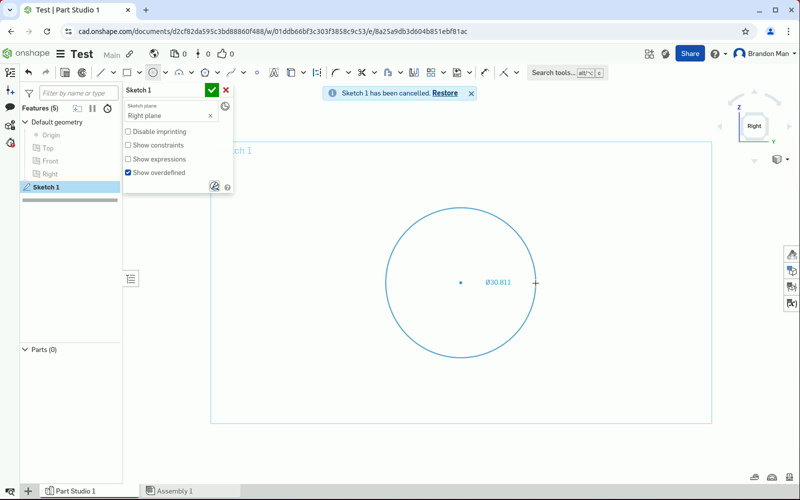
click(535, 282)
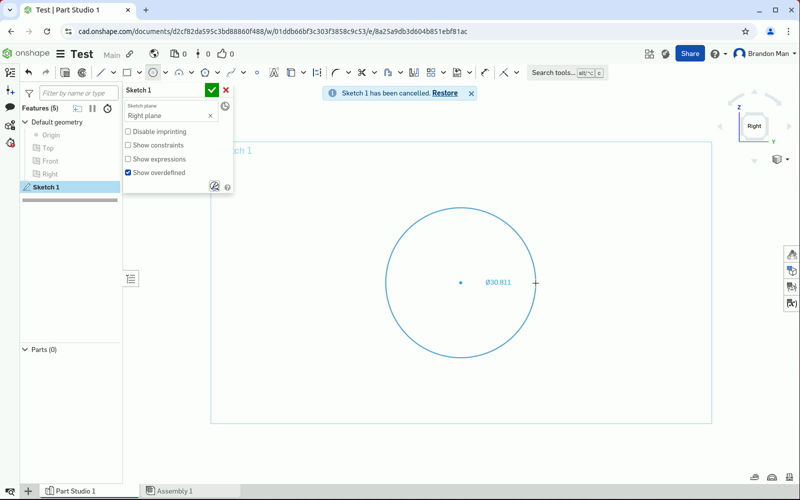
key(esc)
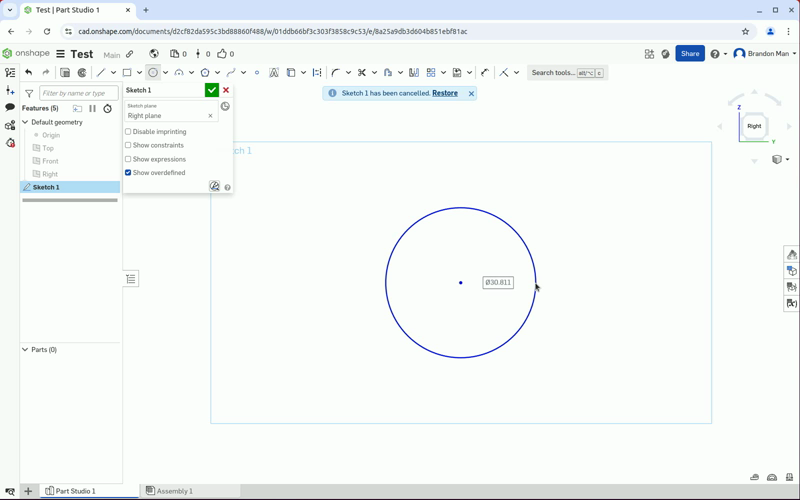
key(c)
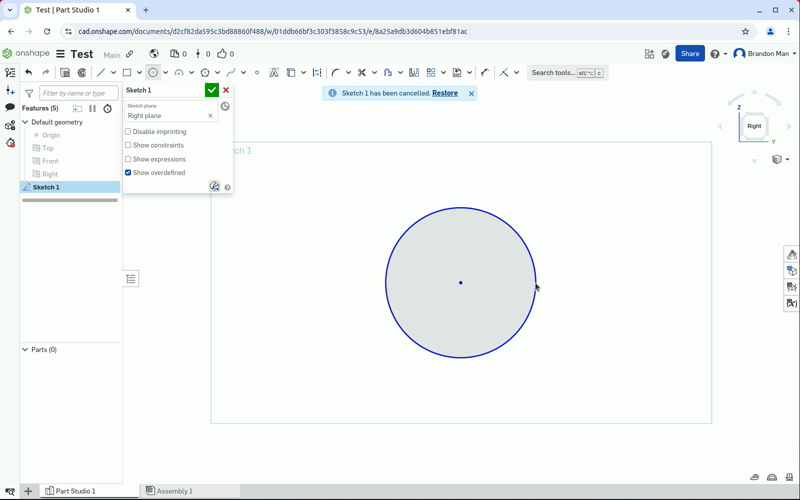
key_down(shift)
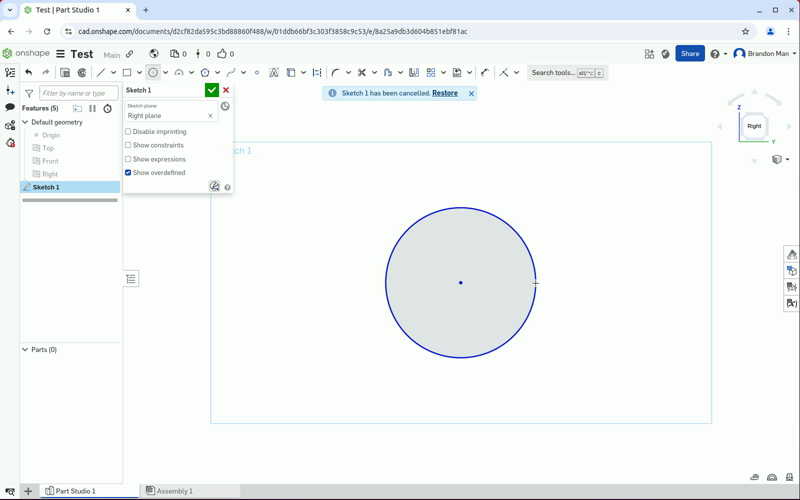
mouse_move(460, 282)
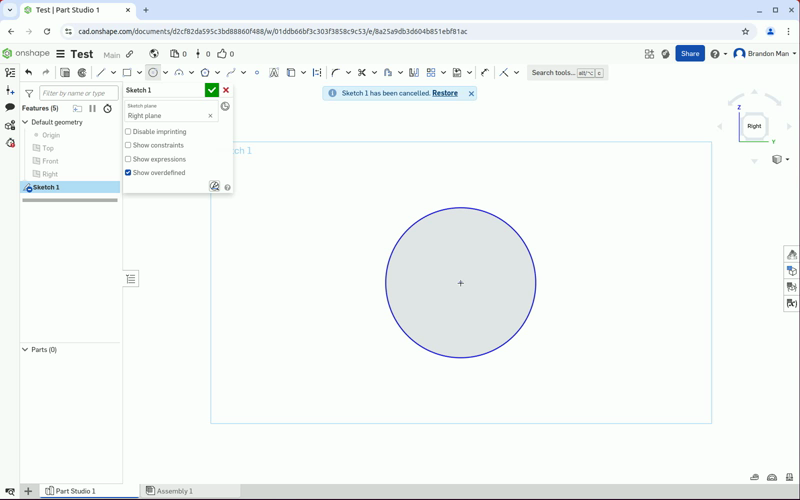
click(460, 282)
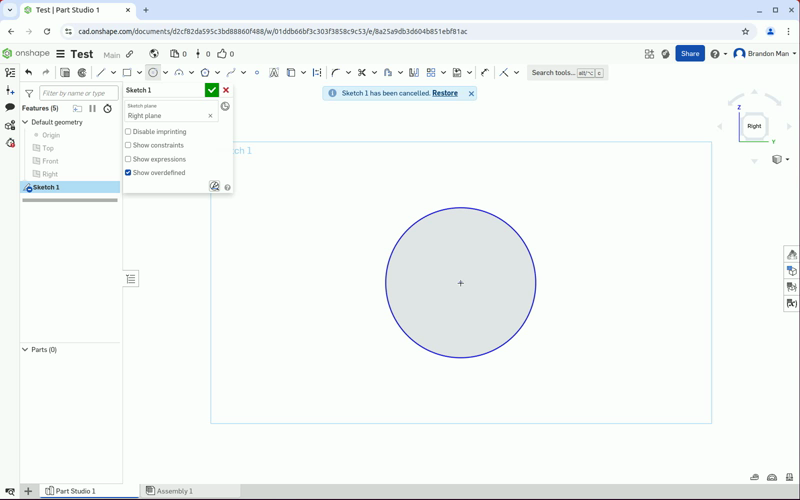
key_up(shift)
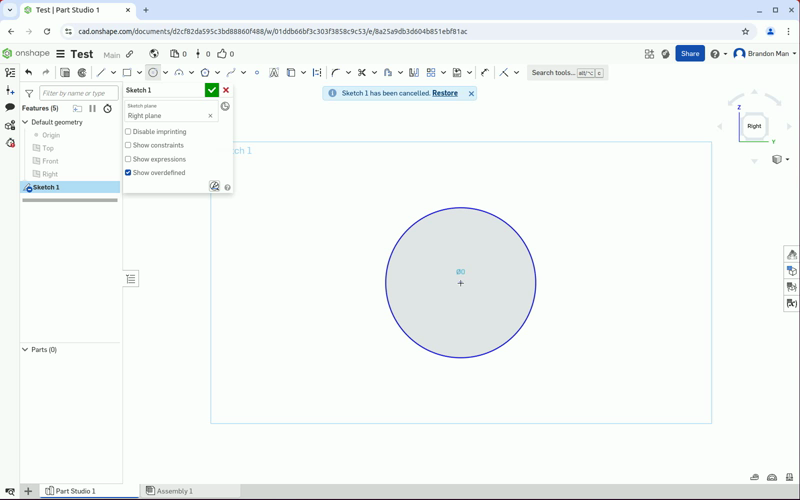
mouse_move(511, 282)
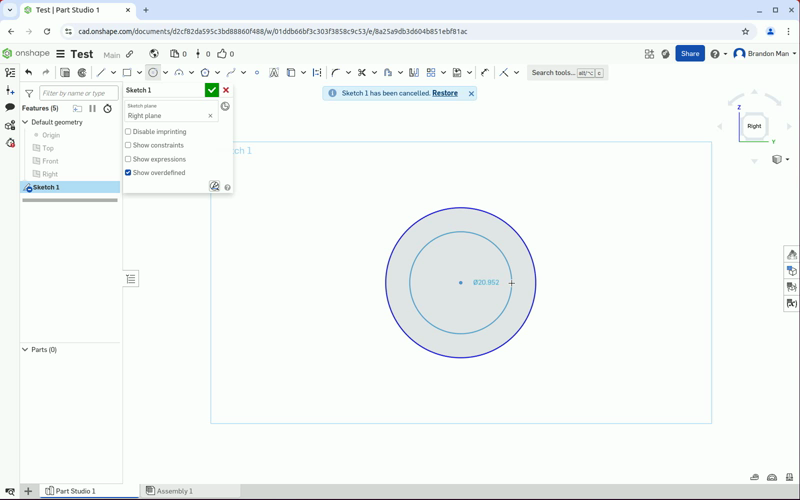
click(511, 282)
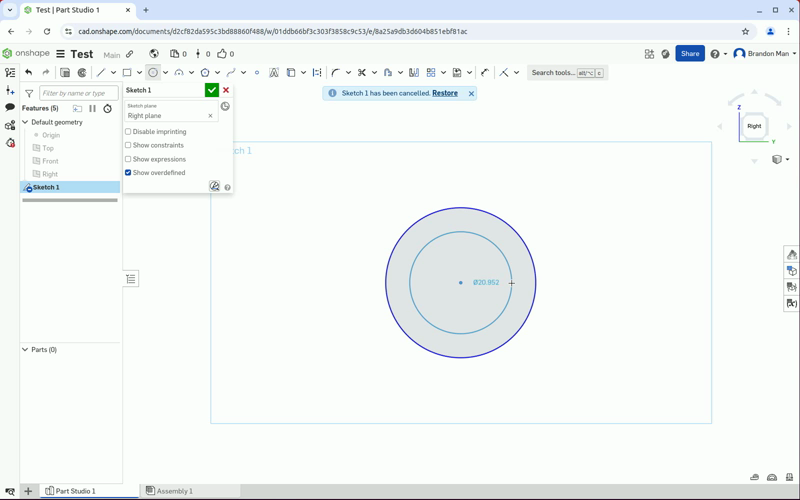
key(esc)
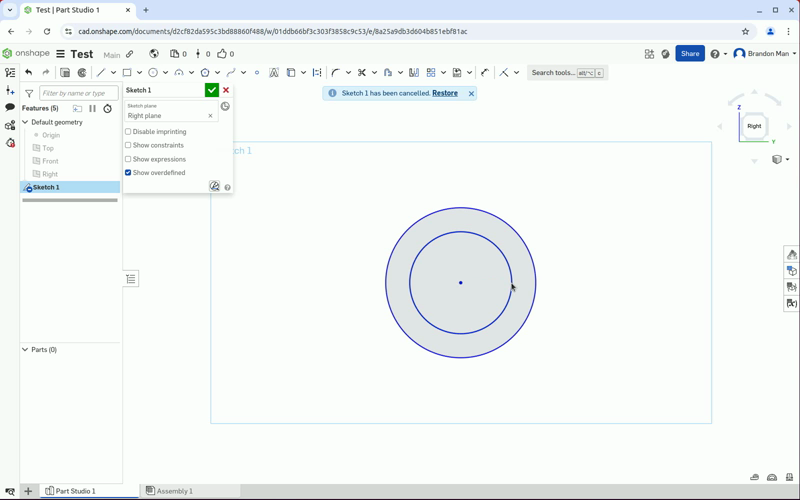
mouse_move(425, 226)
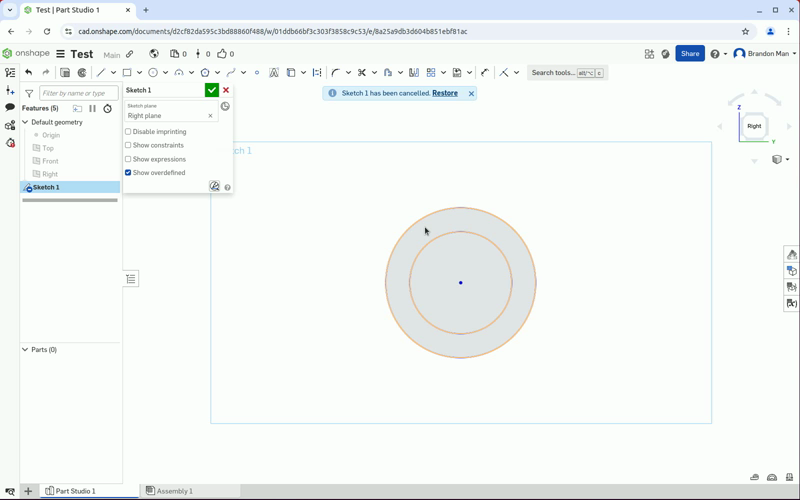
click(425, 226)
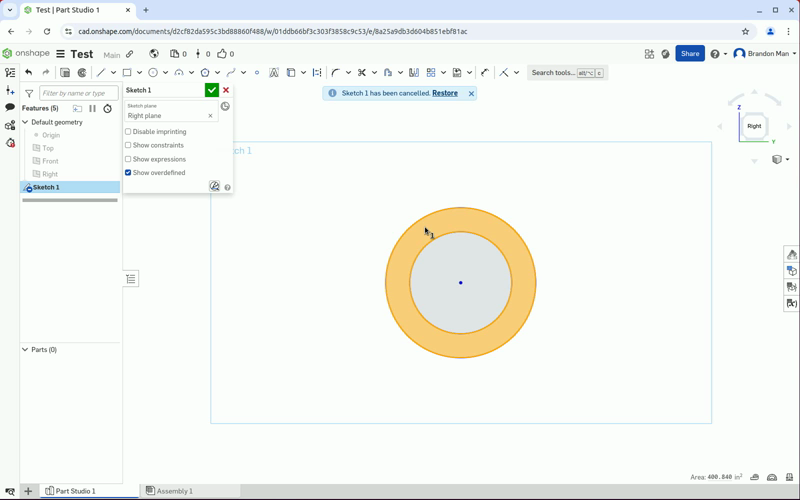
mouse_move(73, 352)
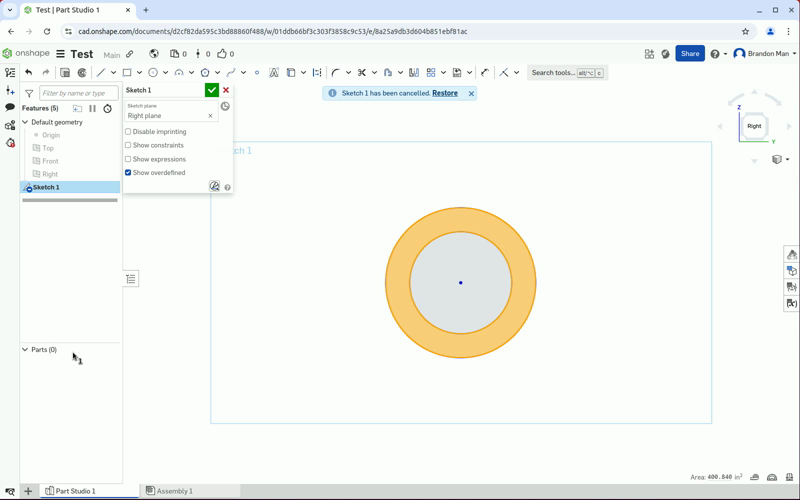
key(shift+y)
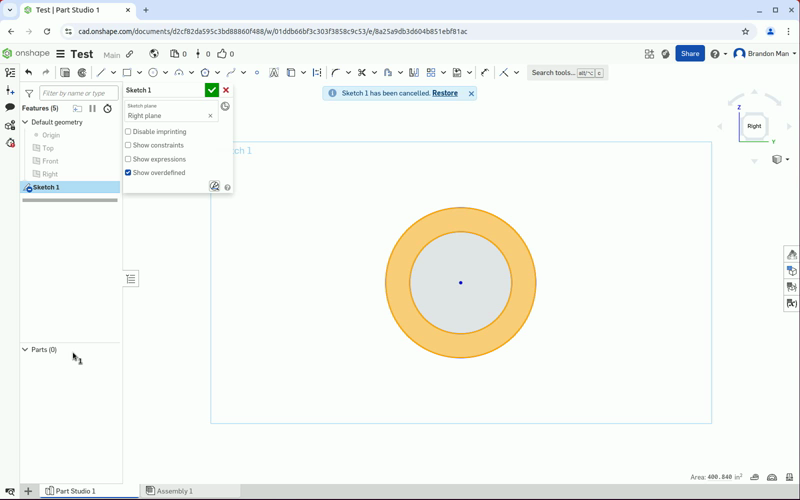
key(shift+e)
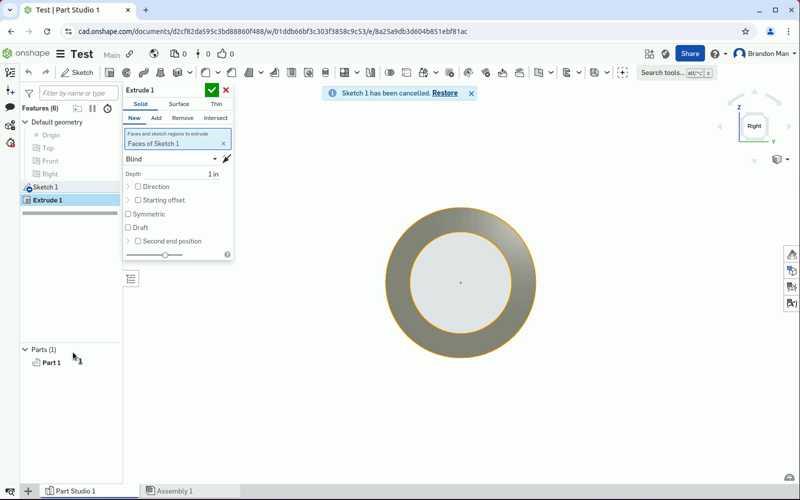
mouse_move(143, 106)
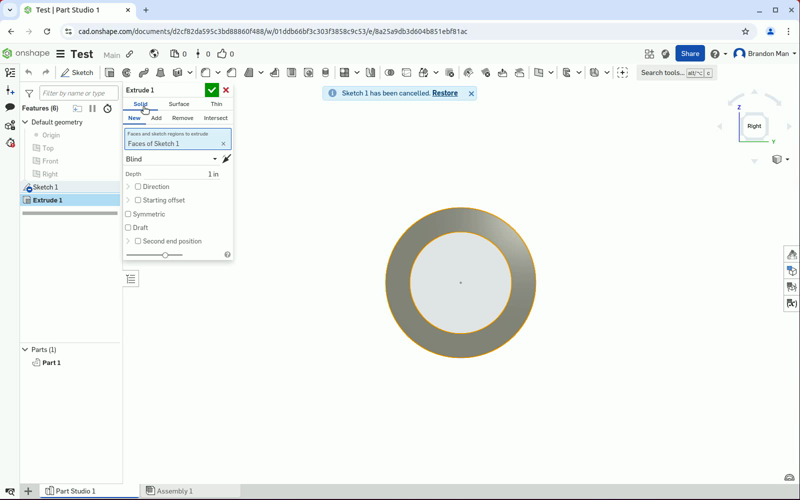
click(143, 106)
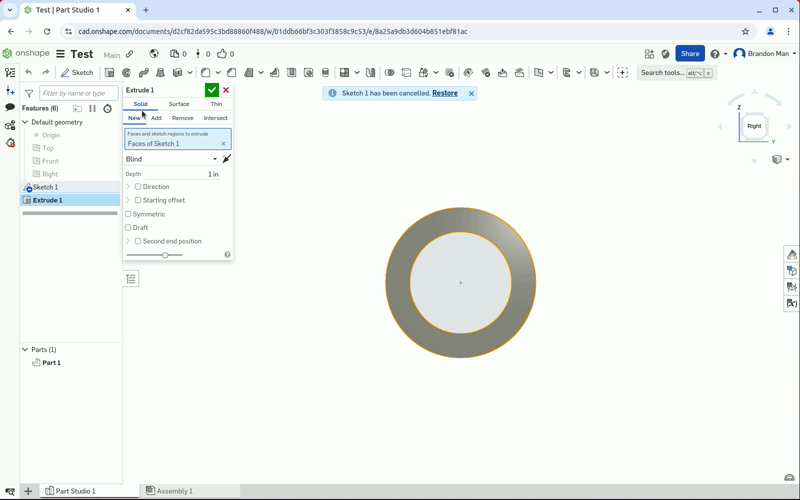
mouse_move(137, 120)
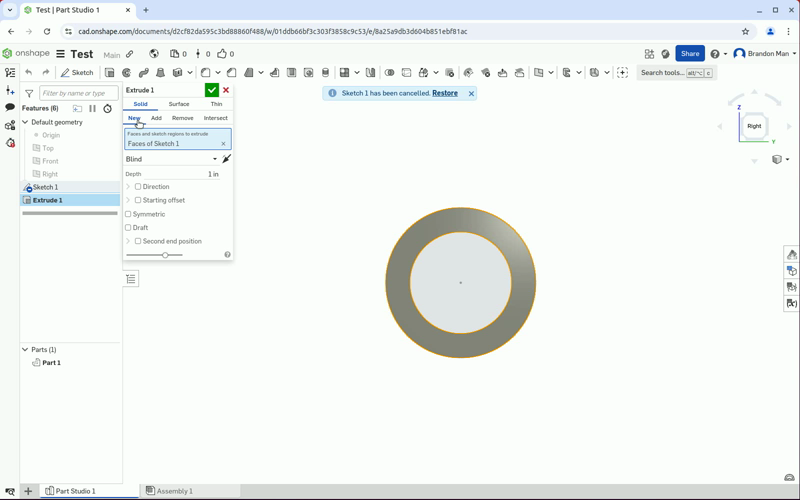
click(137, 120)
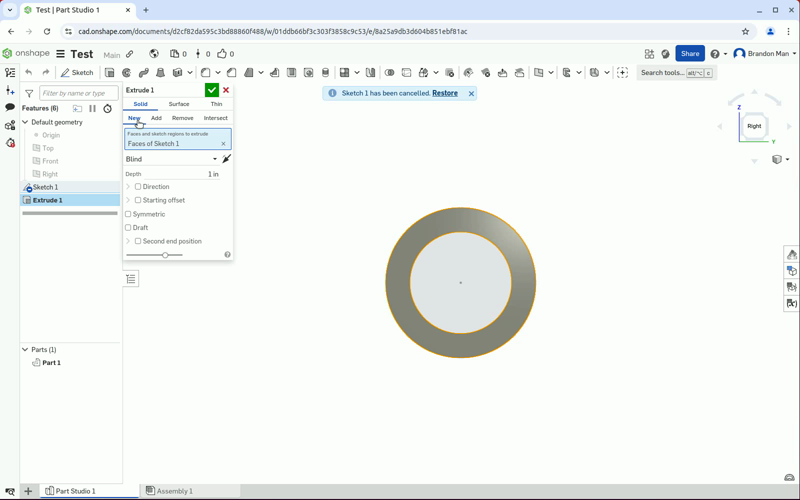
key(tab, 4)
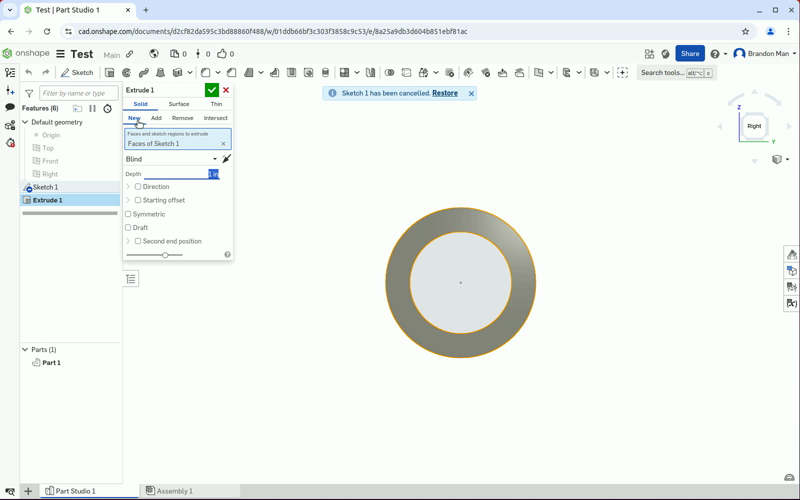
text(20.701)
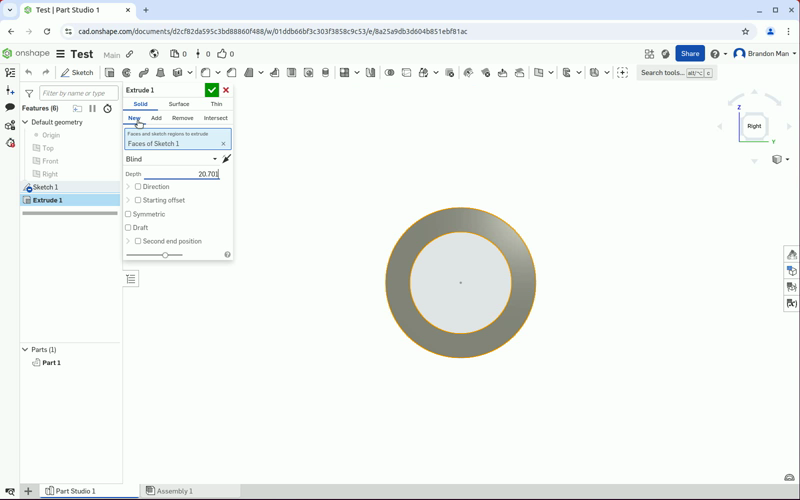
key(enter)
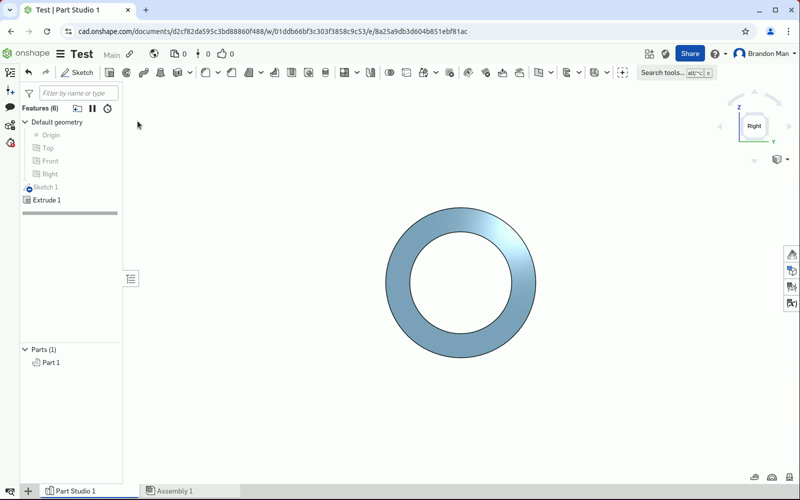
key(shift+h)
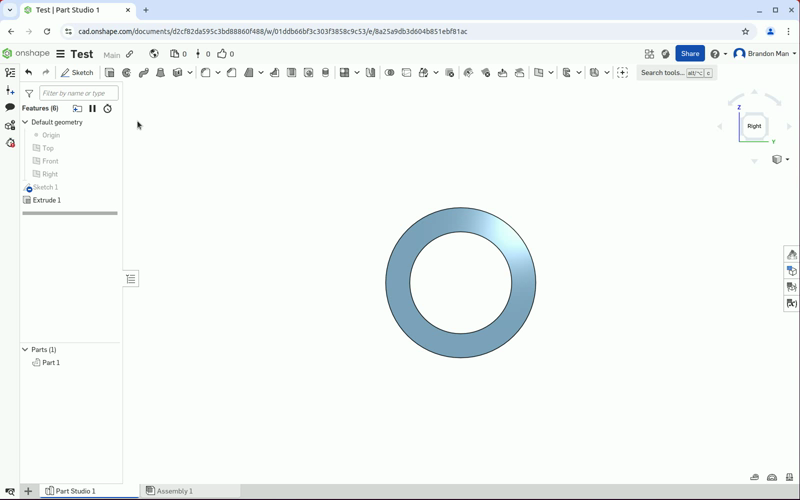
key(shift+h)
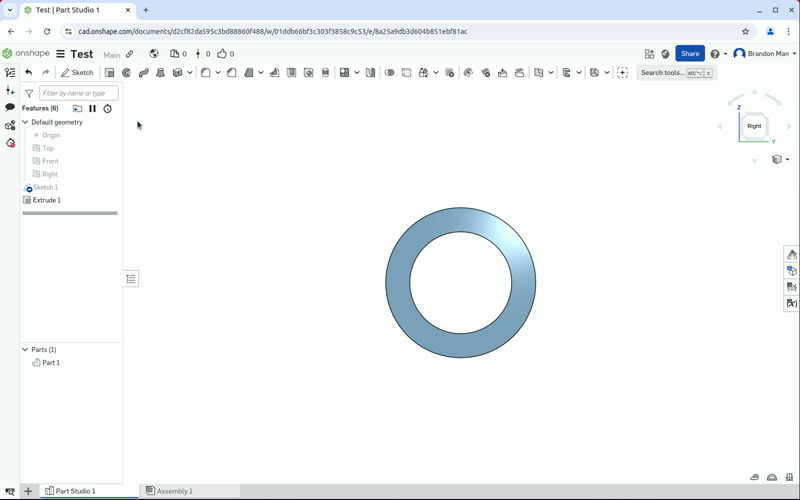
mouse_move(73, 189)
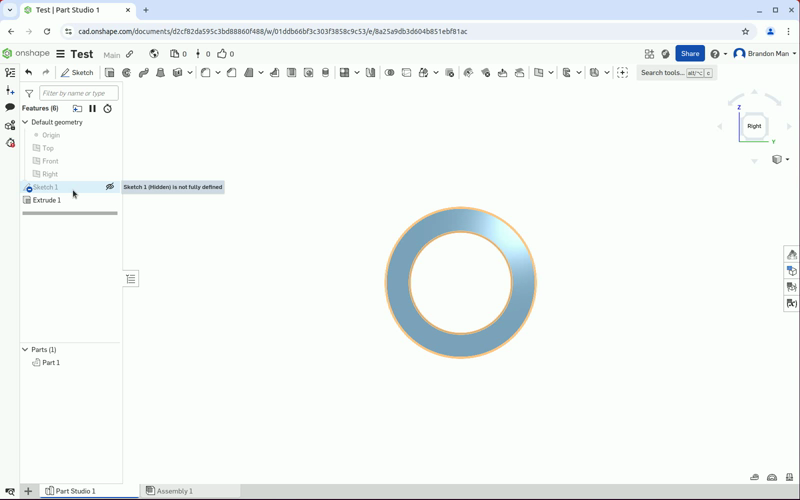
click(73, 189)
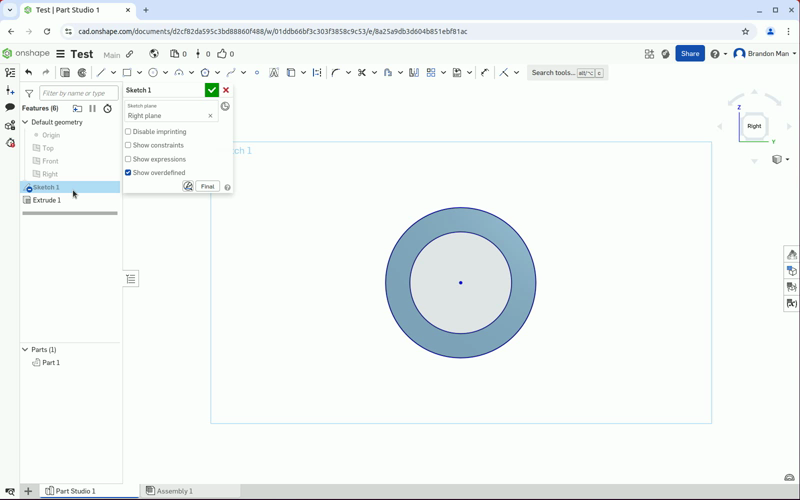
mouse_move(229, 92)
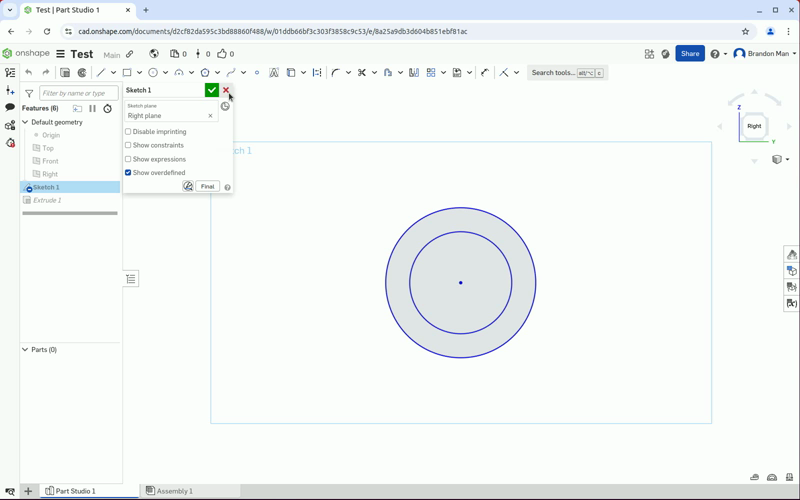
click(229, 92)
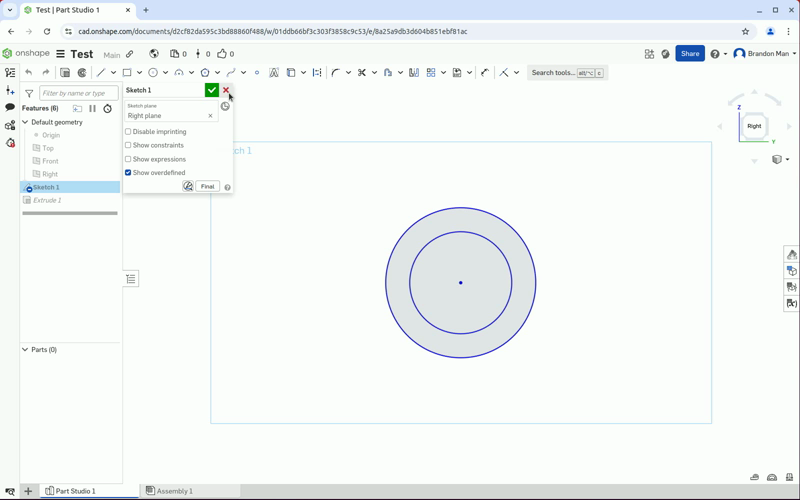
key(shift+s)
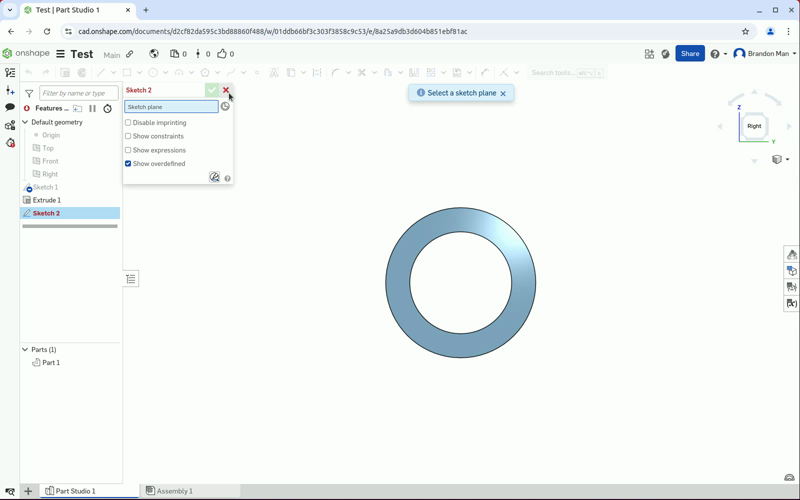
mouse_move(73, 176)
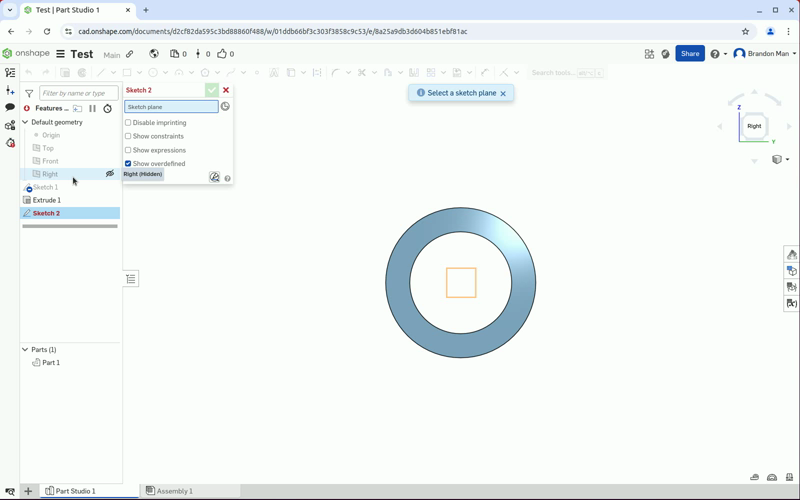
click(73, 176)
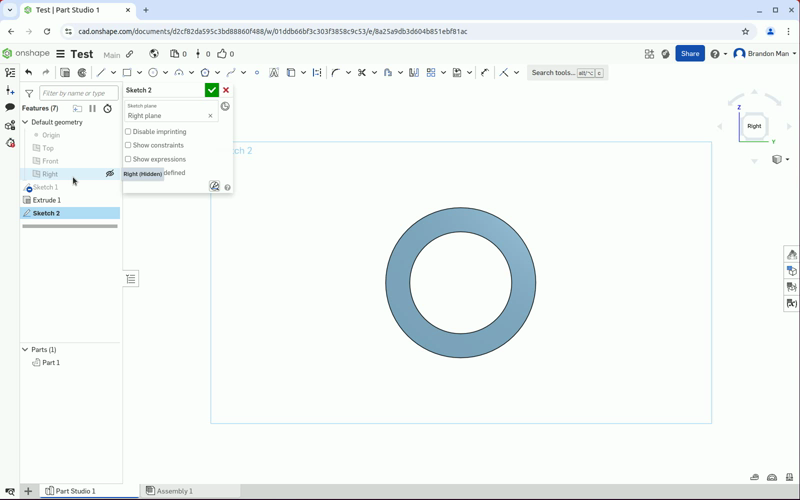
mouse_move(73, 352)
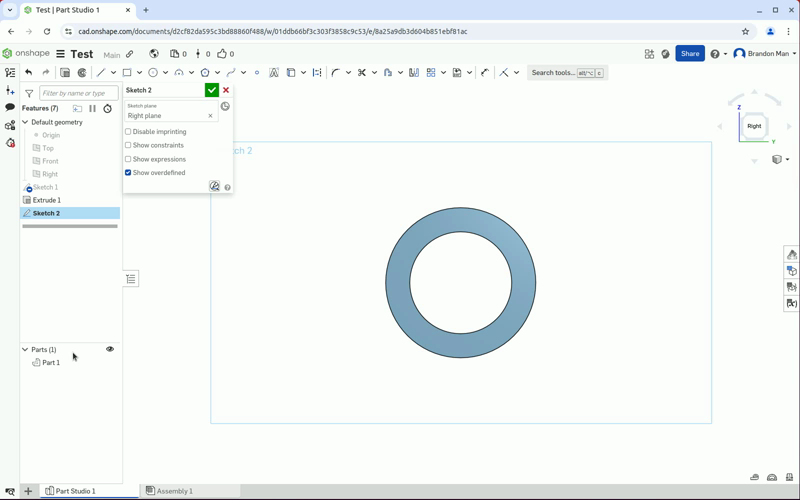
key(y)
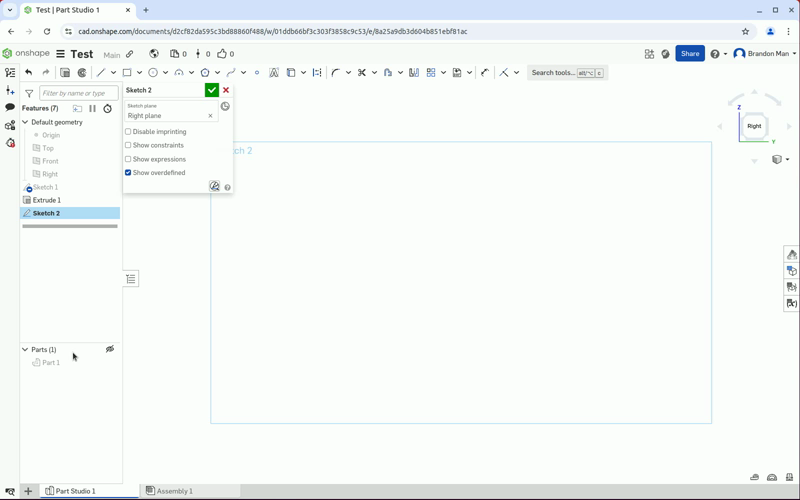
key(l)
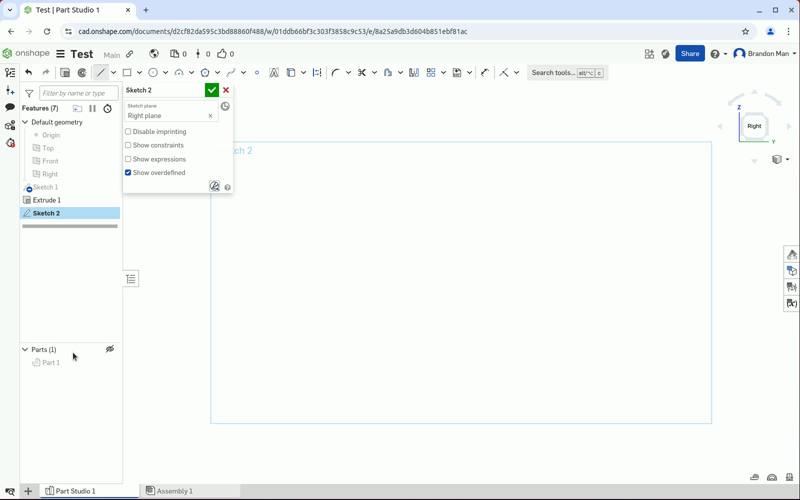
key_down(shift)
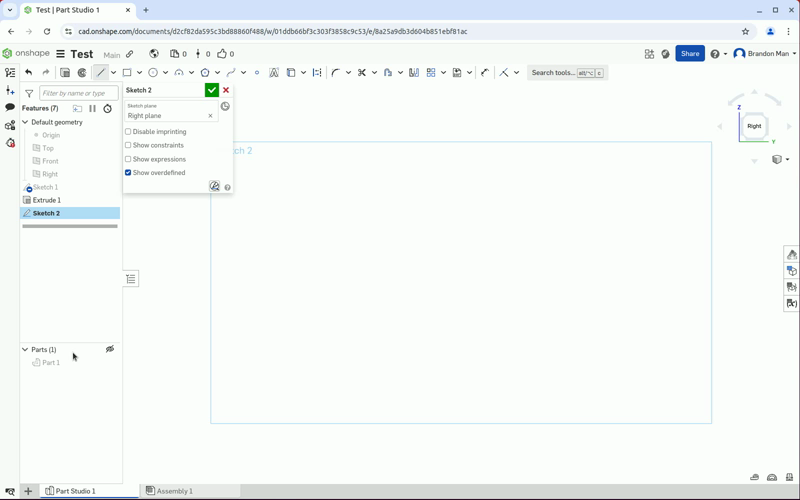
mouse_move(460, 359)
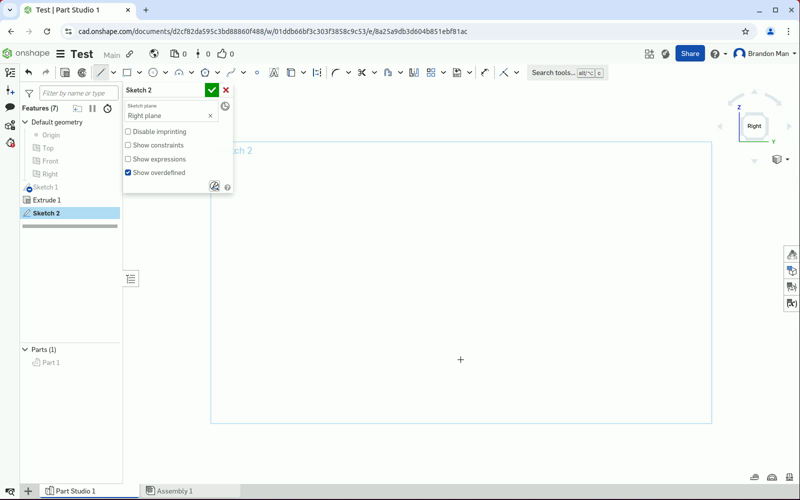
click(460, 359)
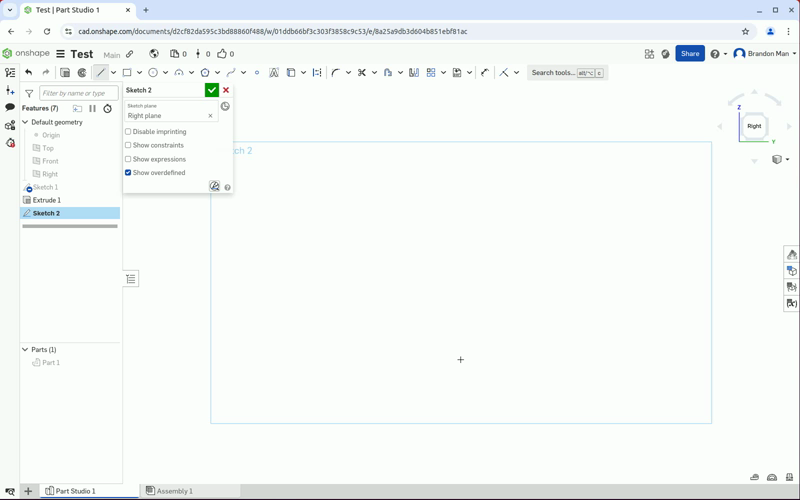
key_up(shift)
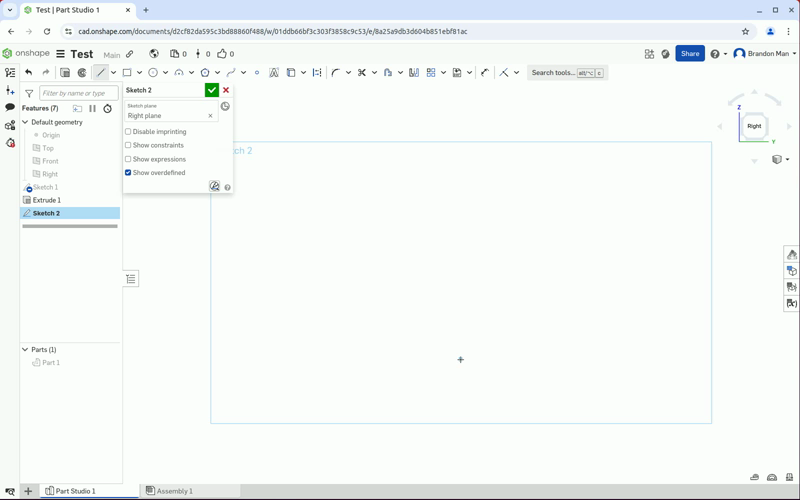
key_down(shift)
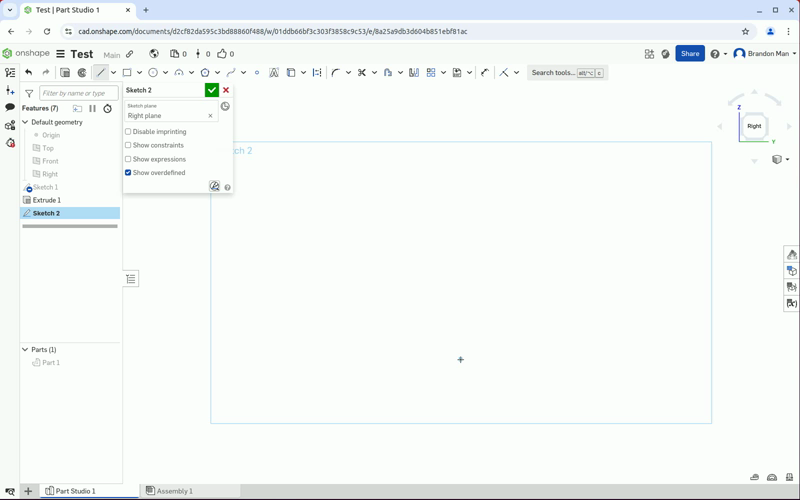
mouse_move(548, 359)
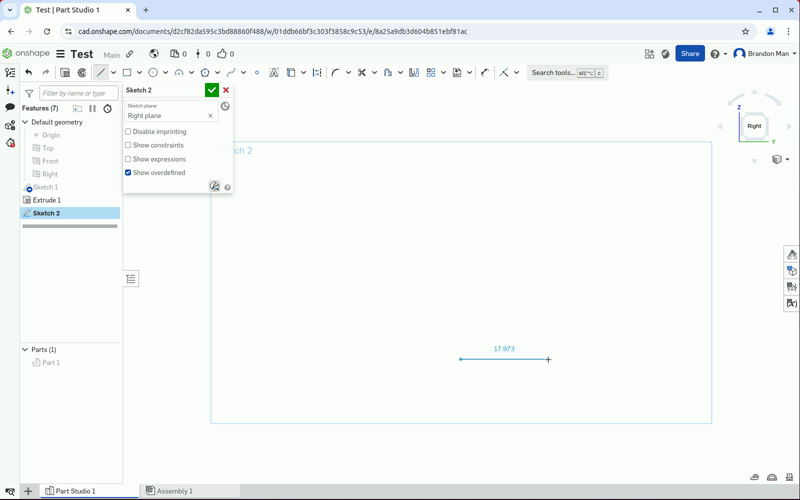
click(548, 359)
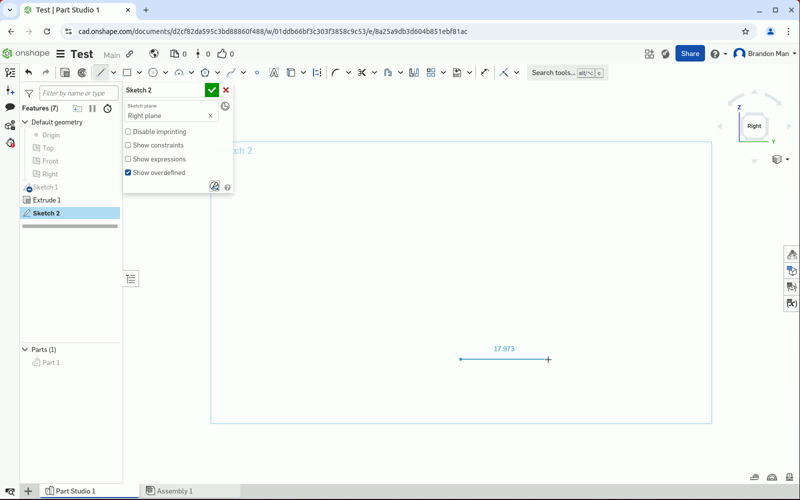
key_up(shift)
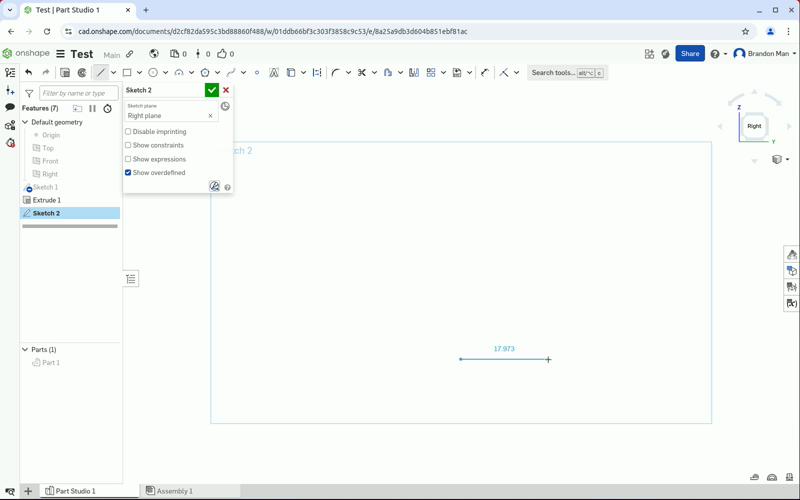
key(esc)
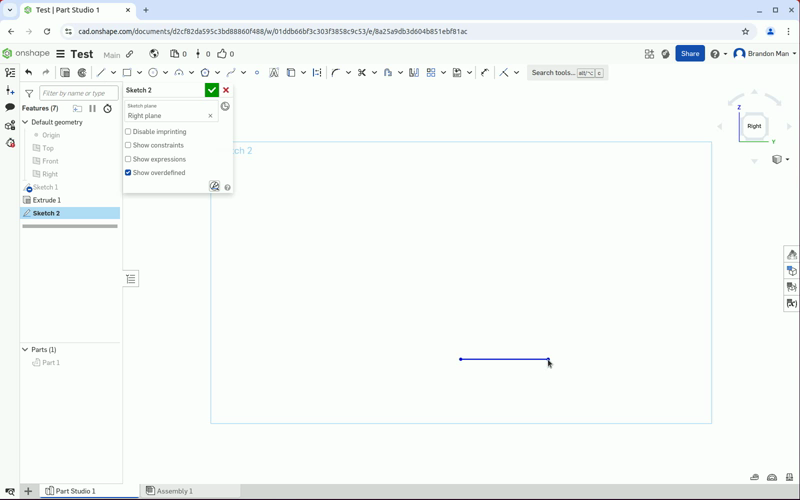
key(a)
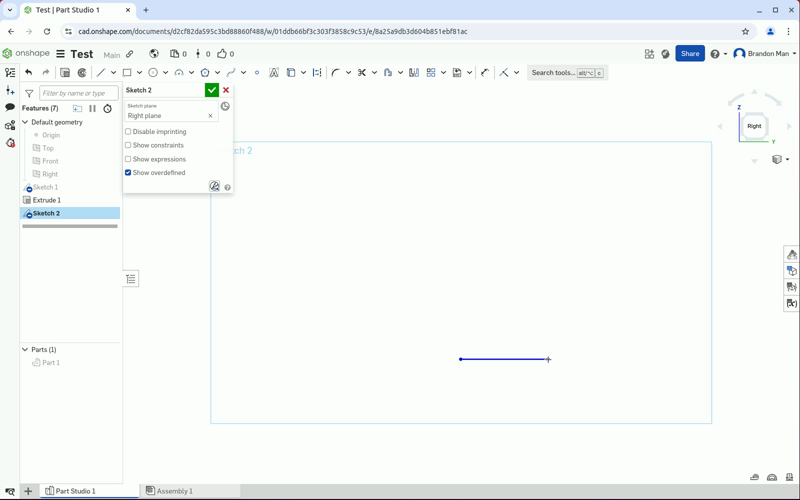
mouse_move(548, 359)
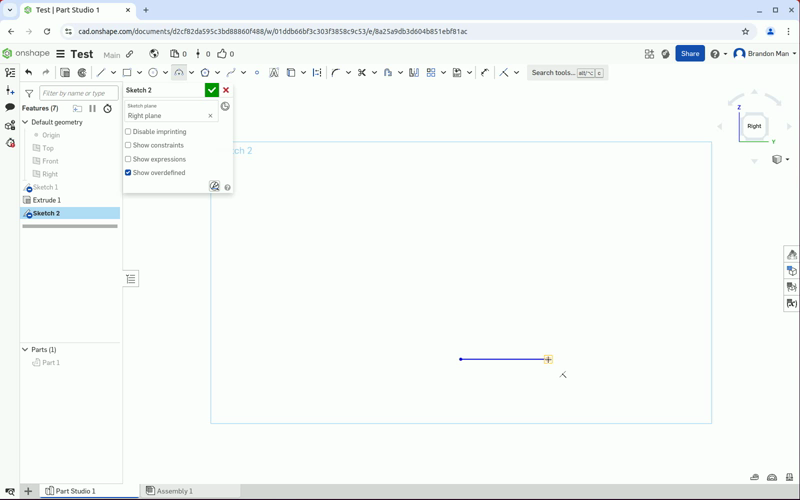
click(548, 359)
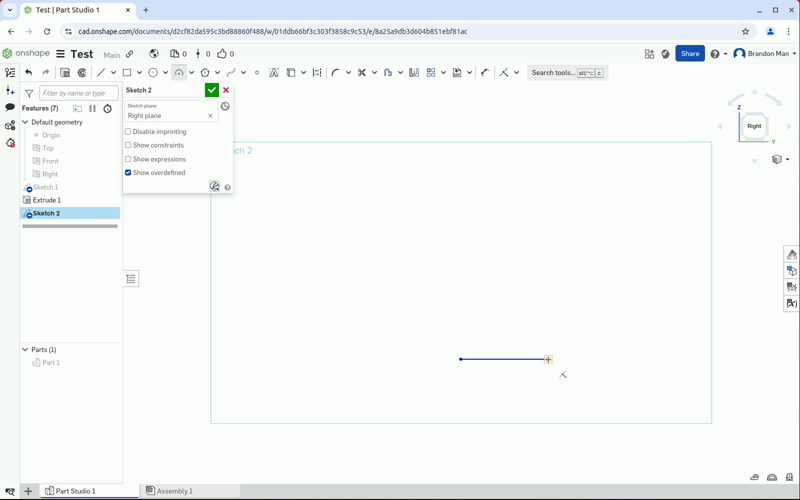
key_down(shift)
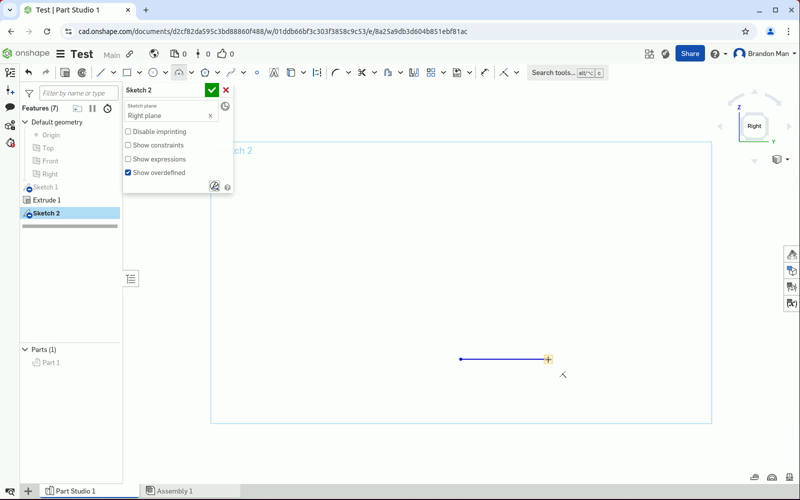
mouse_move(569, 320)
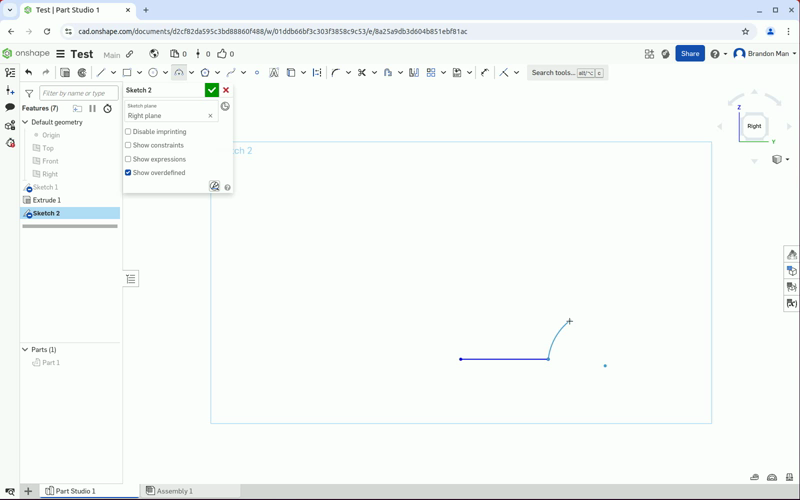
click(569, 320)
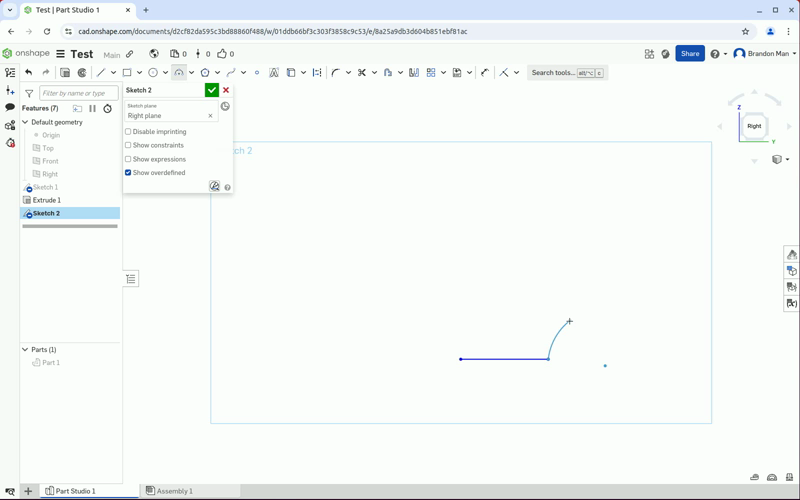
mouse_move(570, 346)
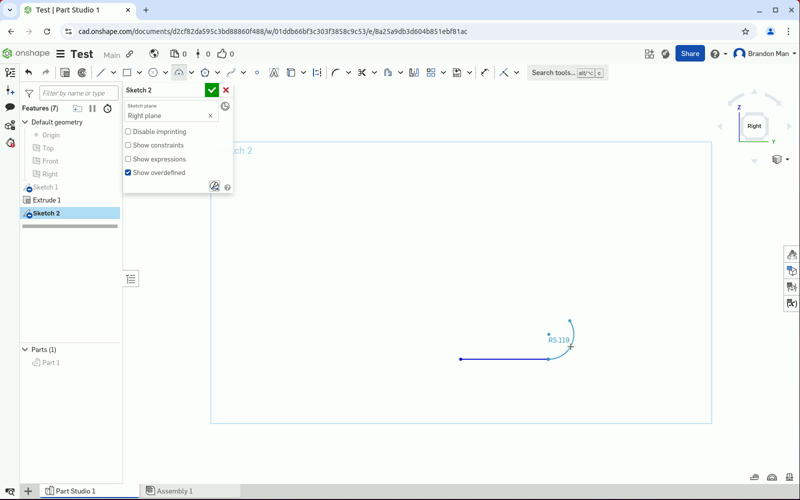
click(570, 346)
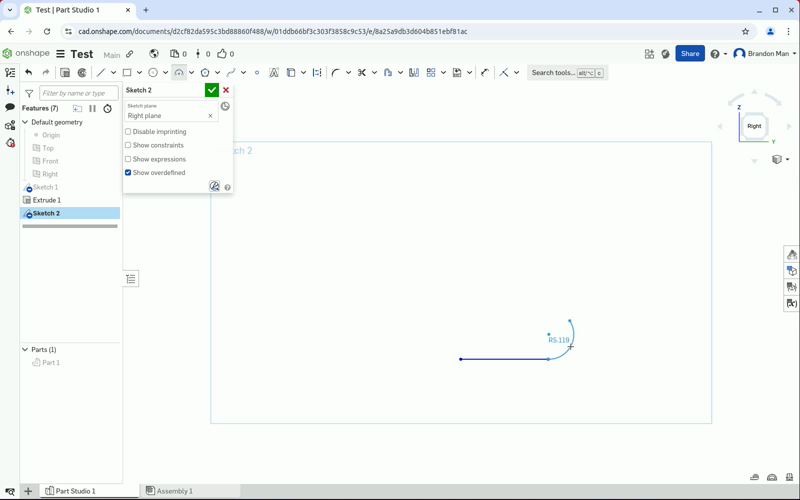
key_up(shift)
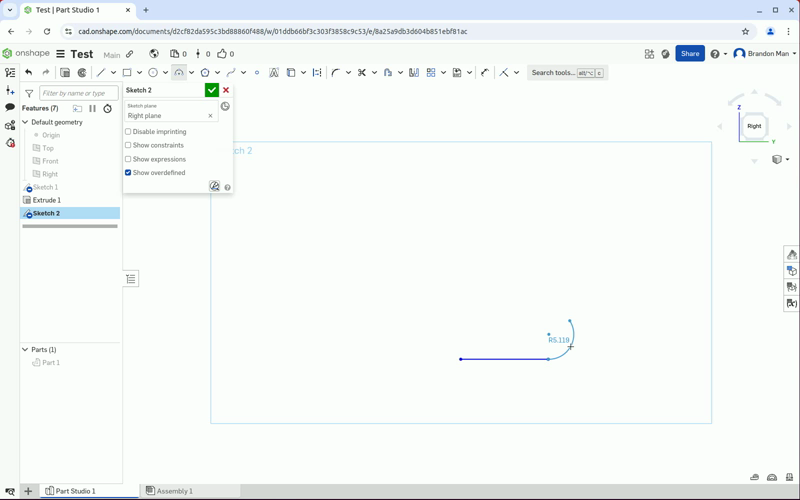
key(esc)
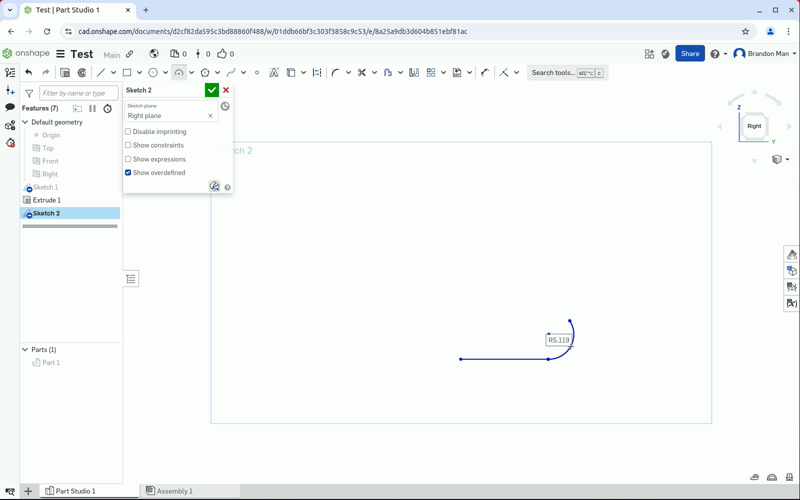
key(l)
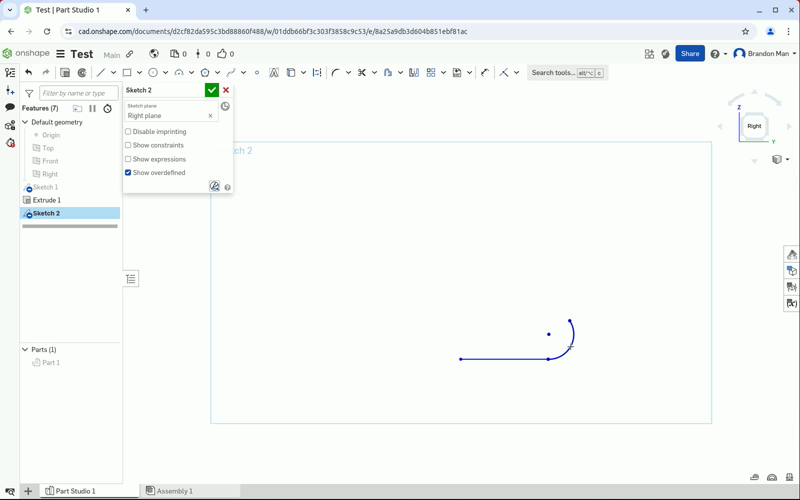
mouse_move(569, 320)
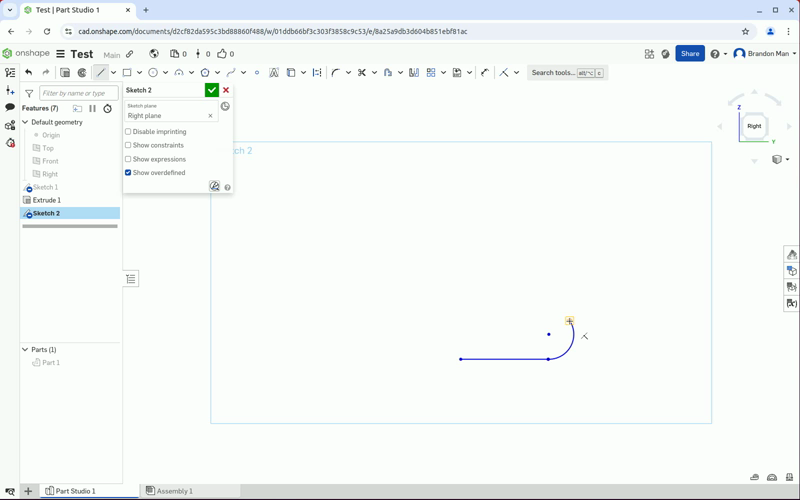
click(569, 320)
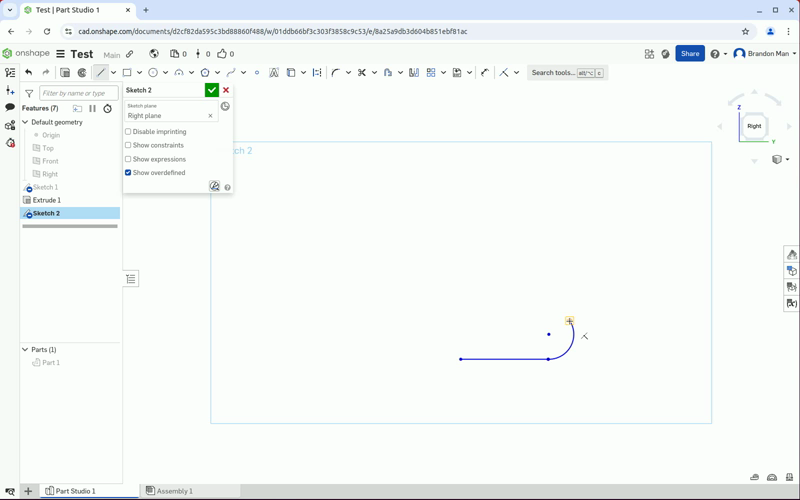
key_down(shift)
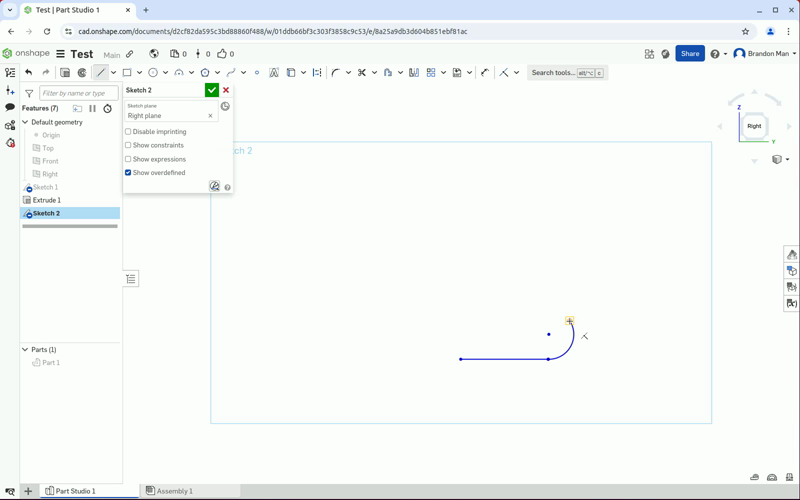
mouse_move(526, 245)
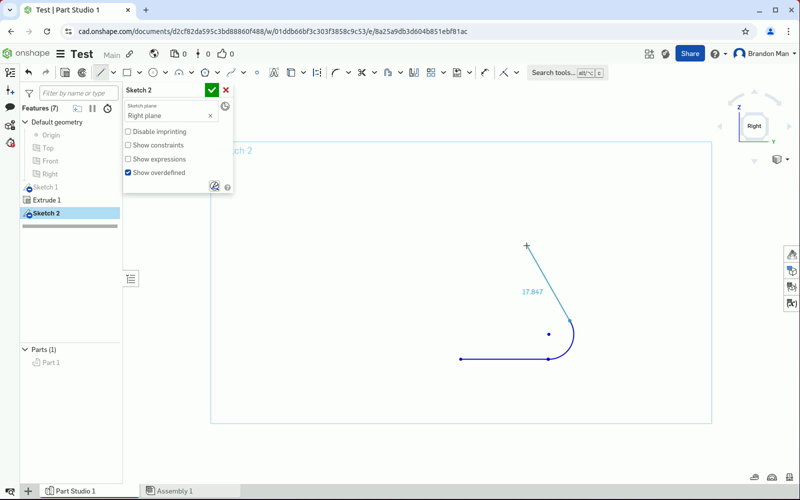
click(526, 245)
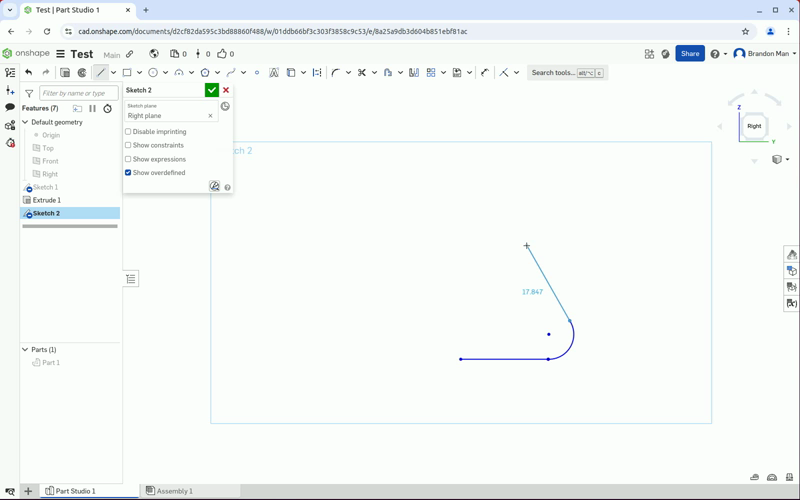
key_up(shift)
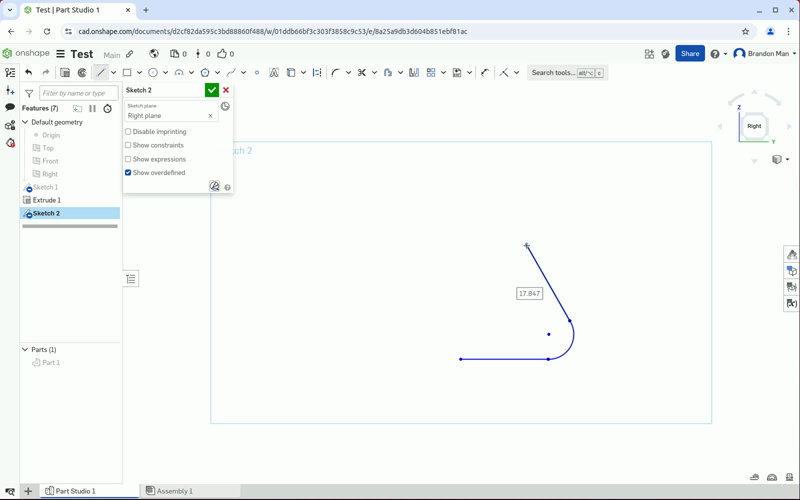
key(esc)
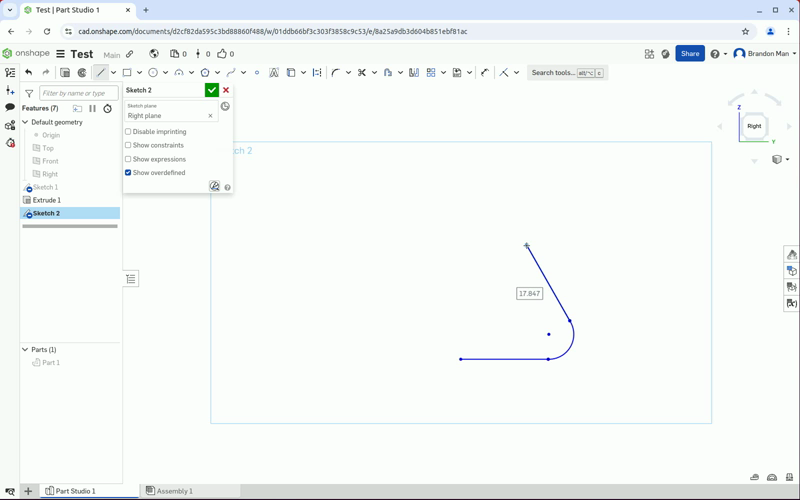
key(a)
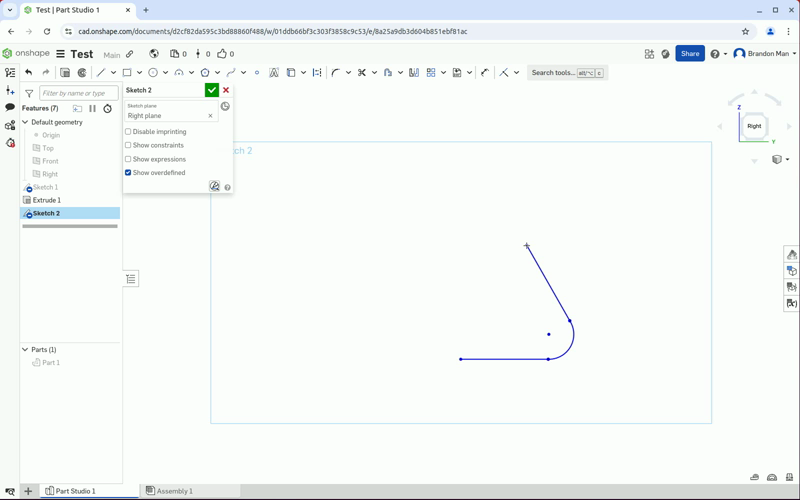
mouse_move(526, 245)
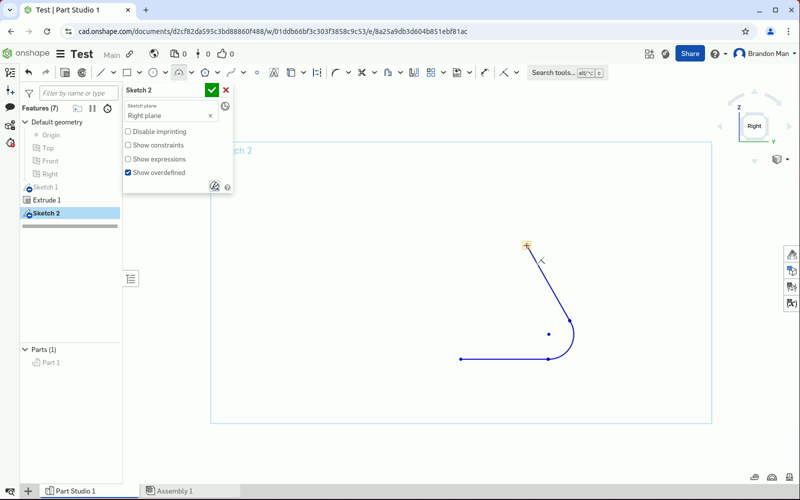
click(526, 245)
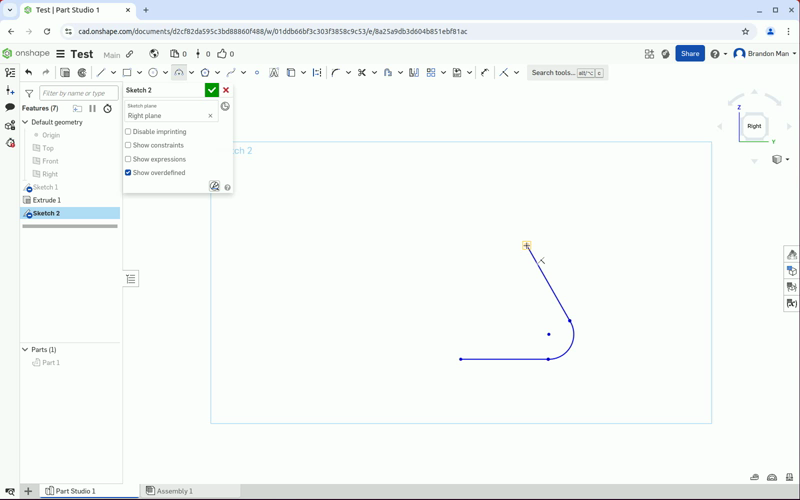
mouse_move(460, 359)
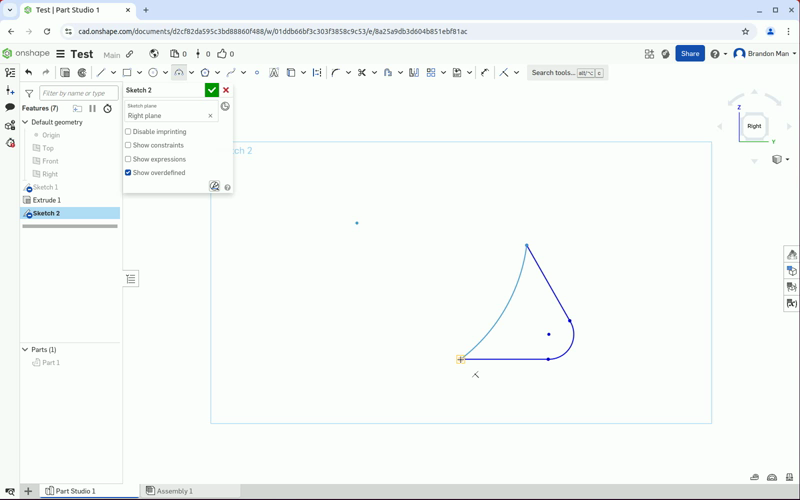
click(460, 359)
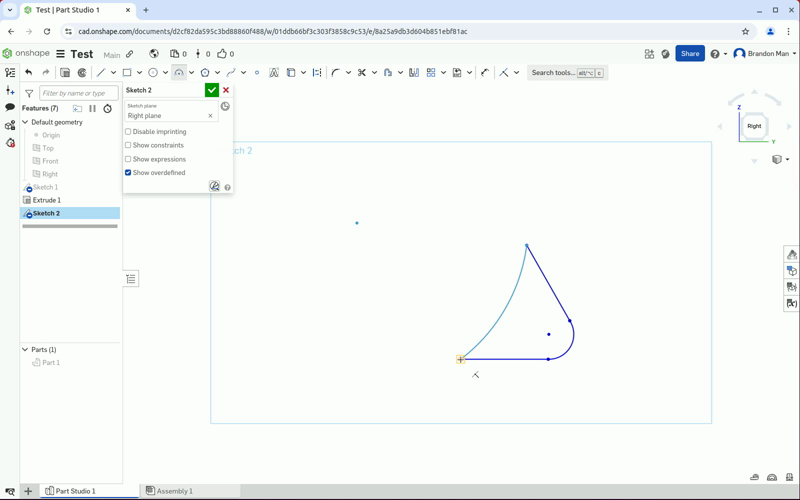
key_down(shift)
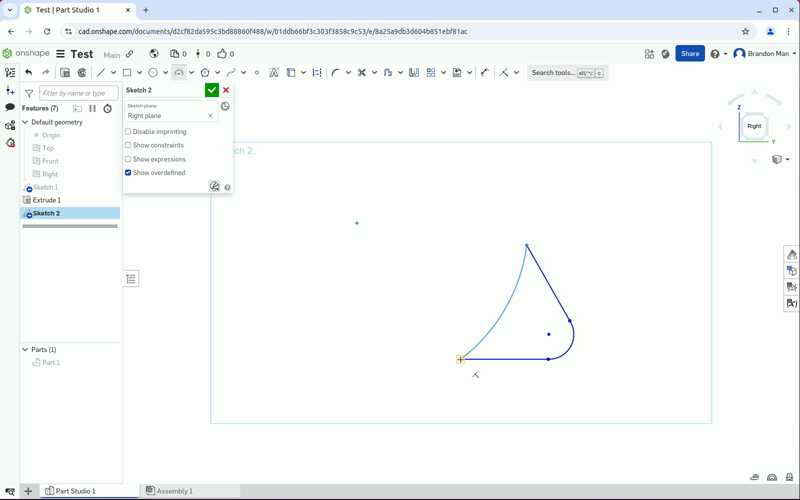
mouse_move(527, 321)
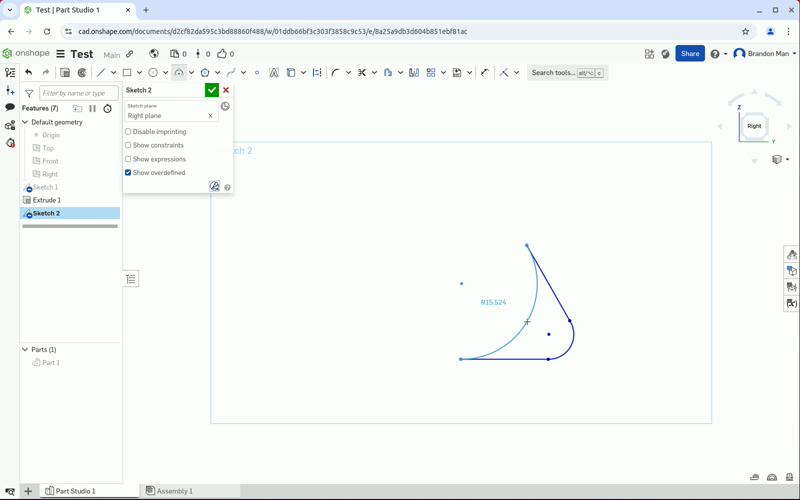
click(527, 321)
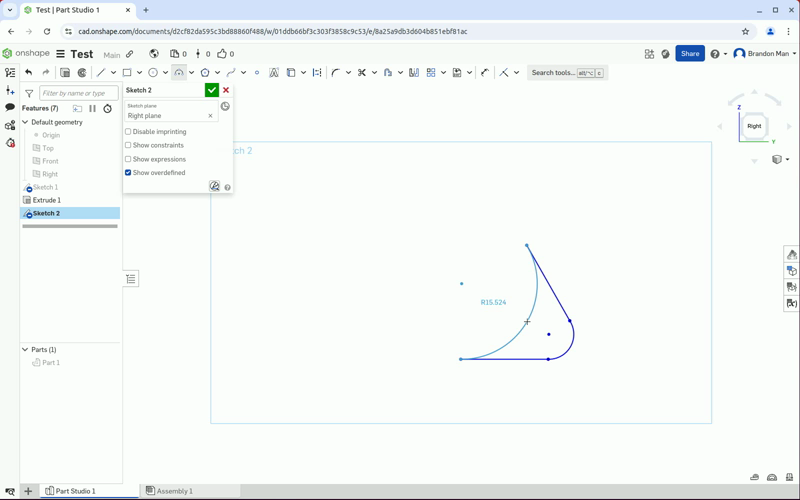
key_up(shift)
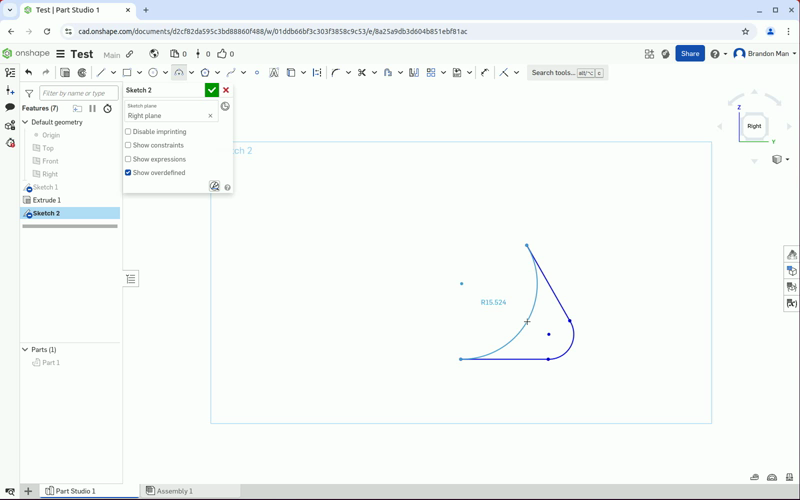
key(esc)
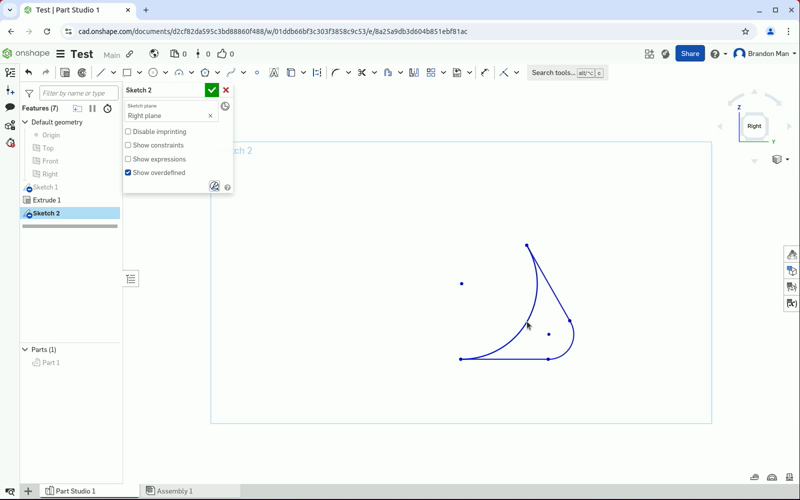
mouse_move(527, 355)
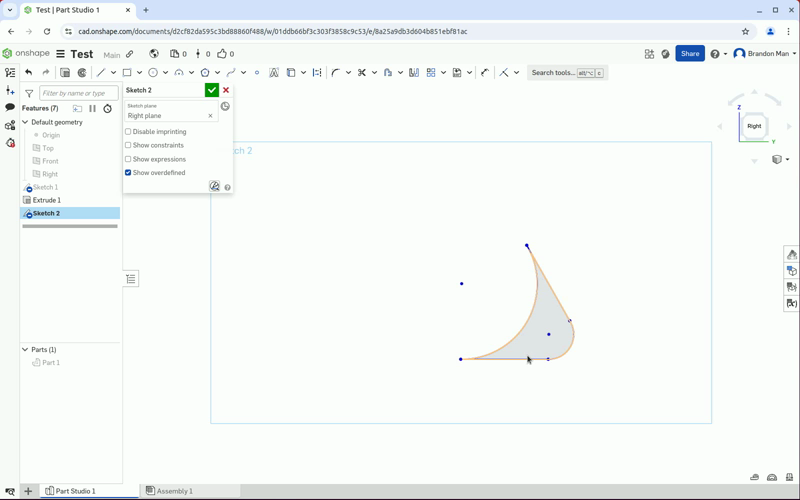
click(527, 355)
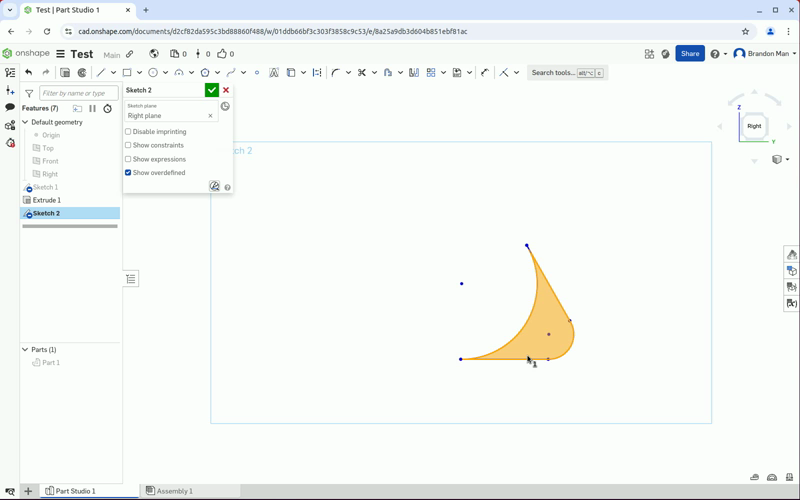
mouse_move(73, 352)
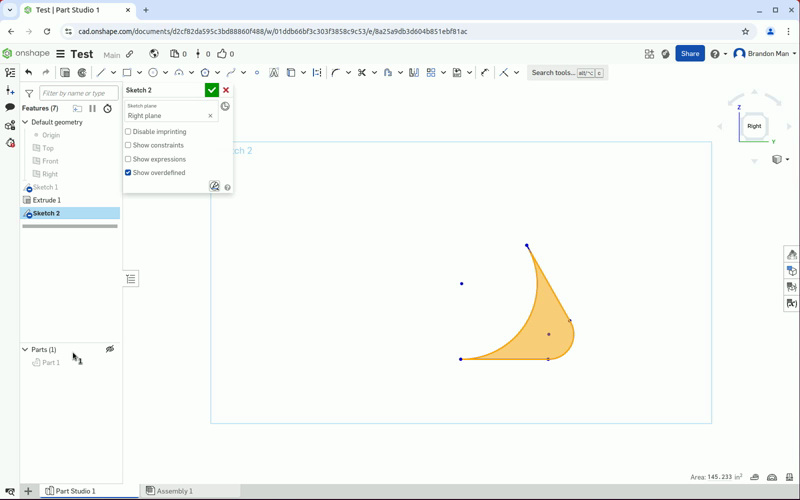
key(shift+y)
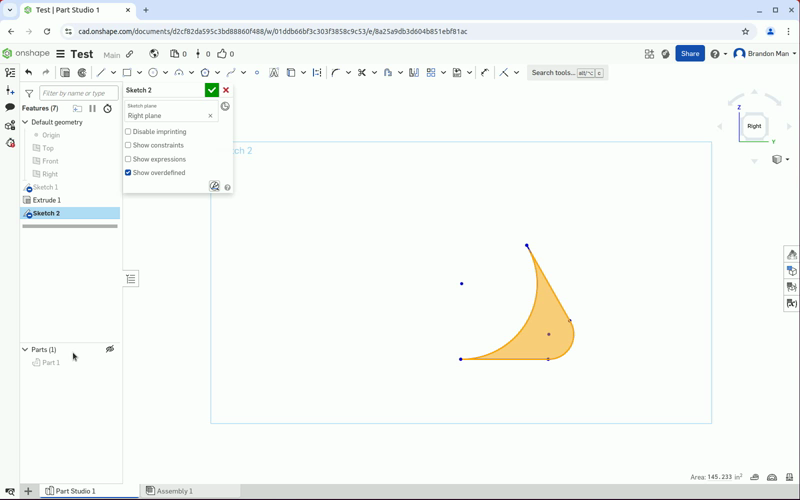
key(shift+e)
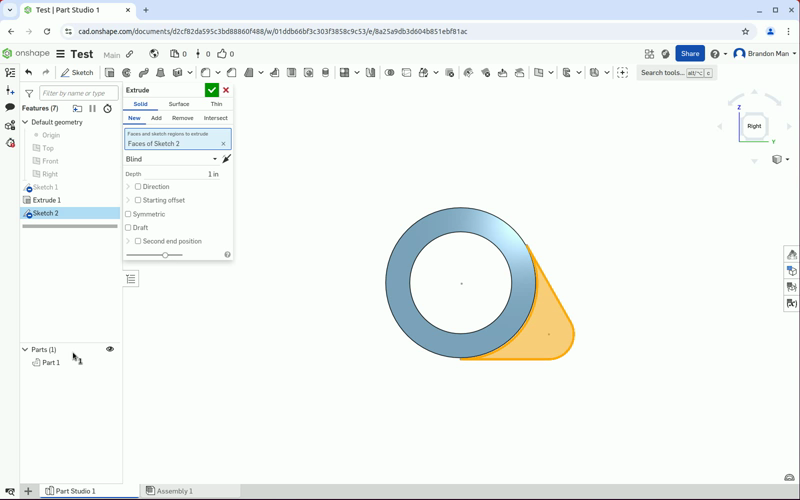
mouse_move(143, 106)
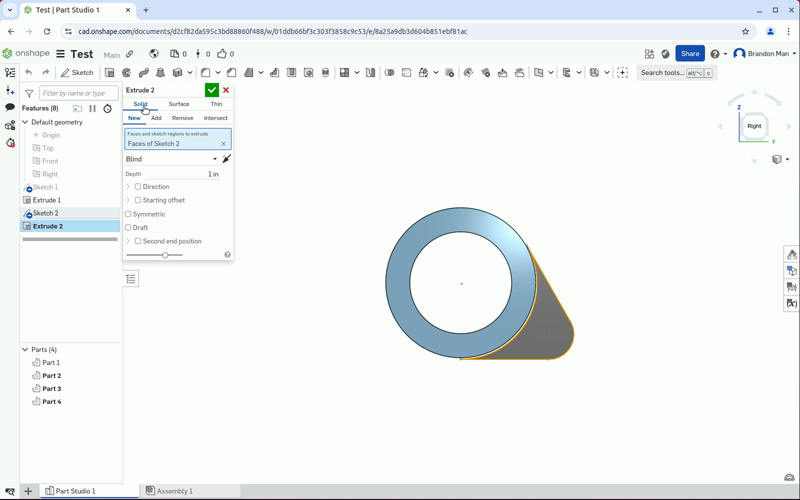
click(143, 106)
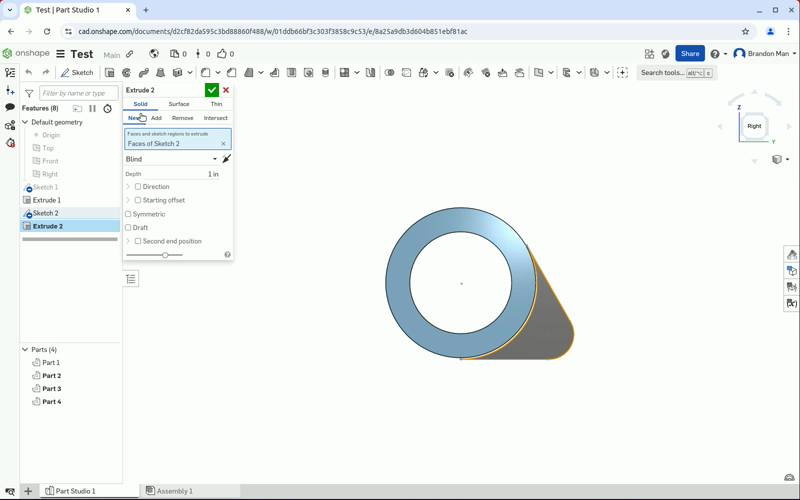
mouse_move(137, 120)
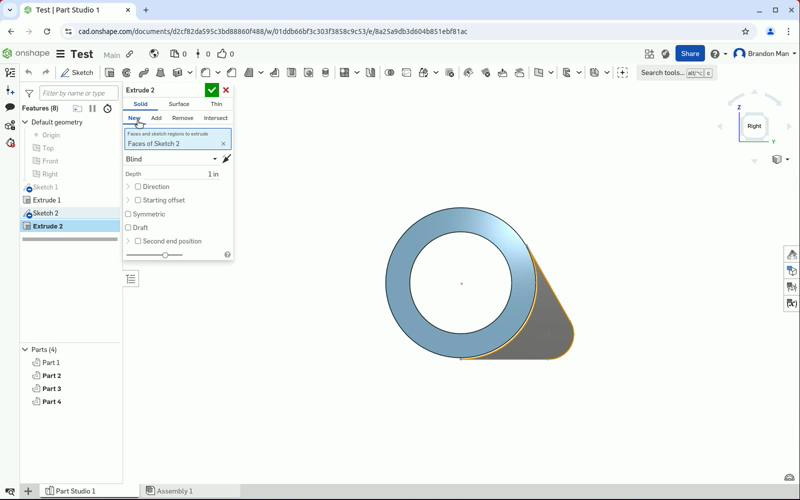
click(137, 120)
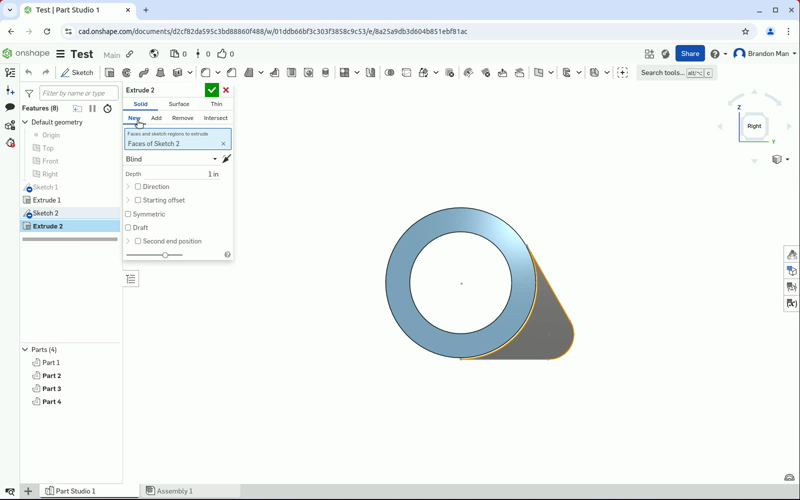
key(tab, 4)
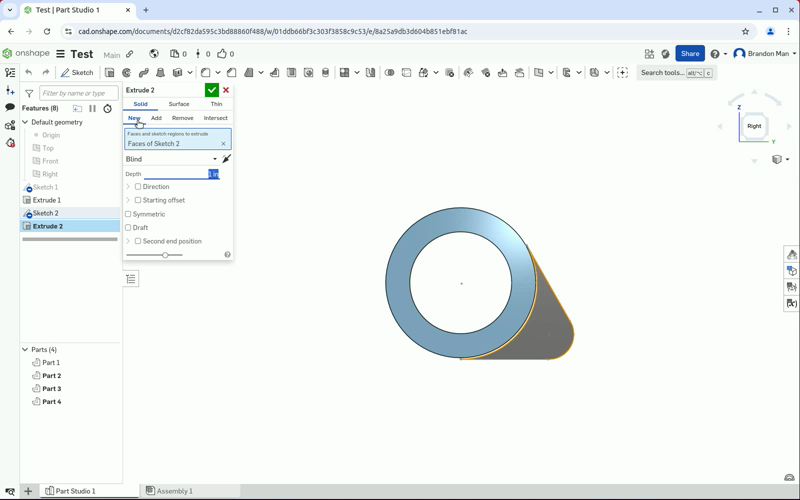
text(20.701)
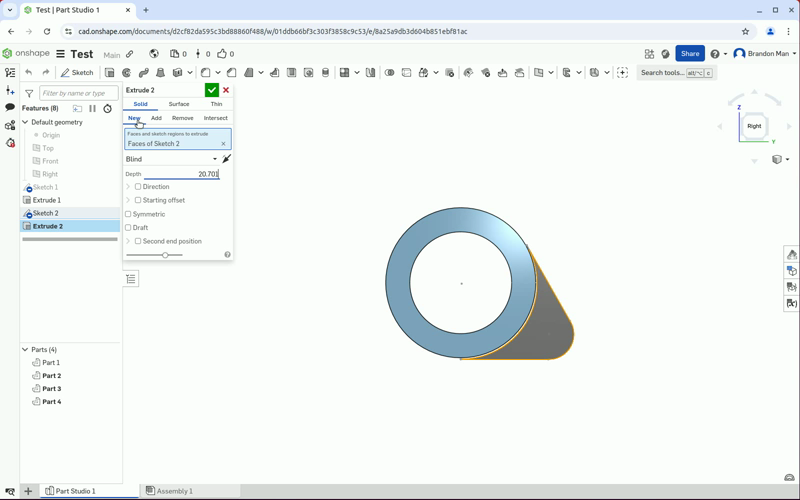
key(enter)
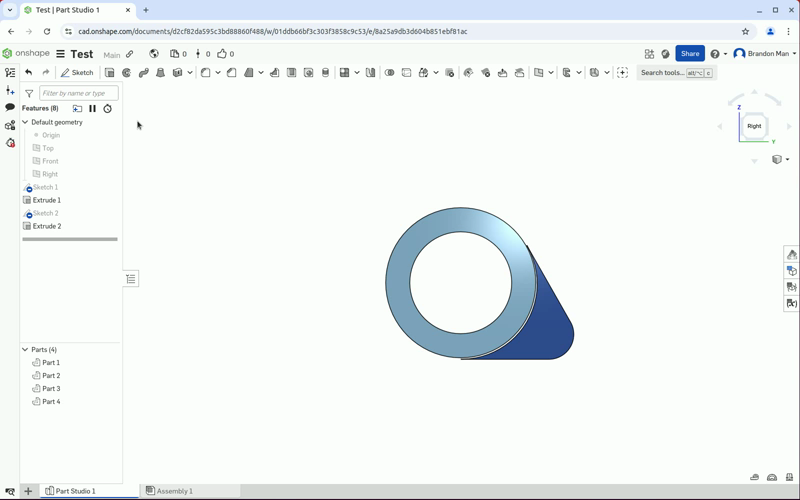
key(shift+h)
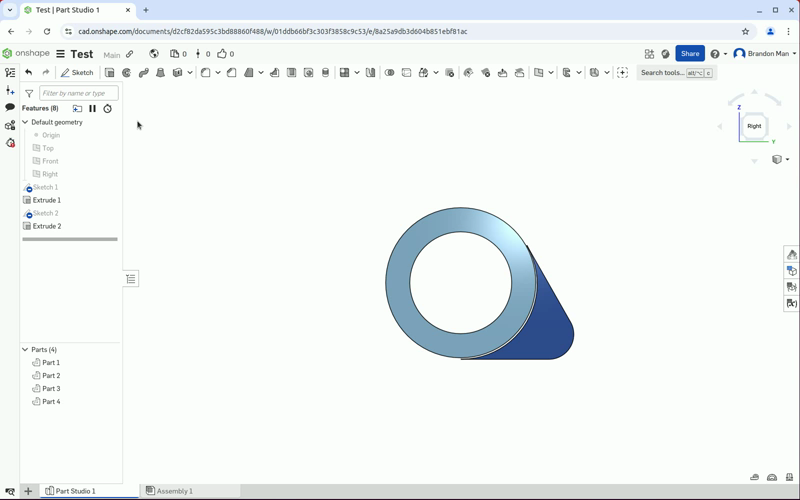
key(shift+h)
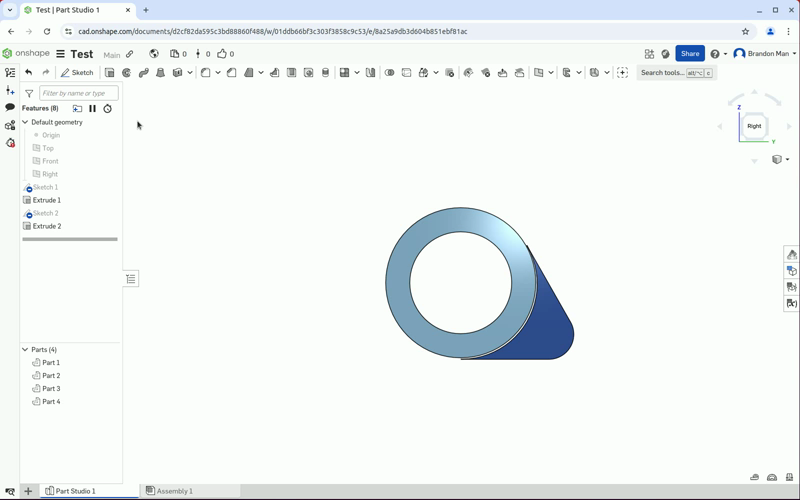
mouse_move(73, 189)
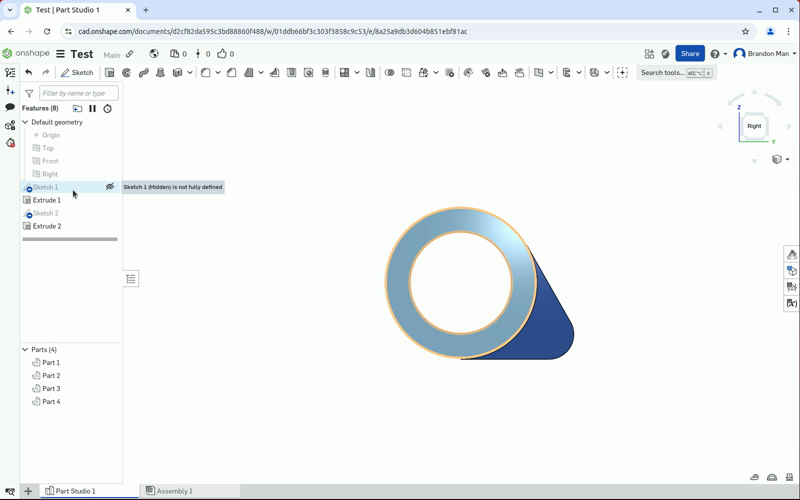
click(73, 189)
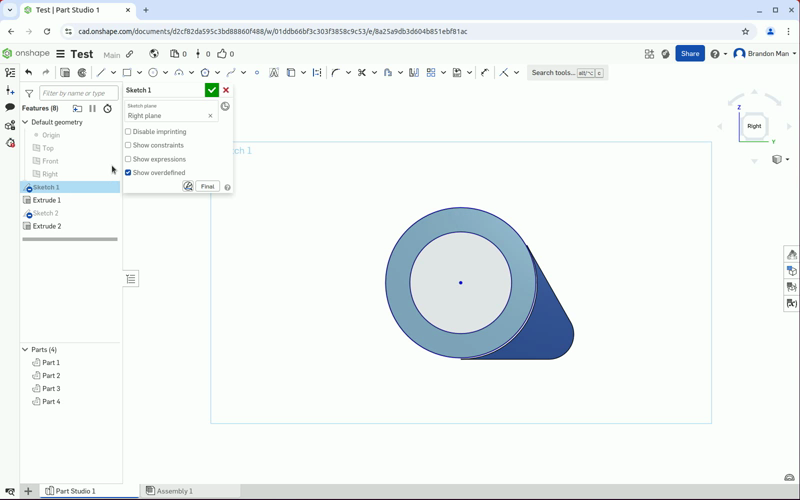
mouse_move(229, 92)
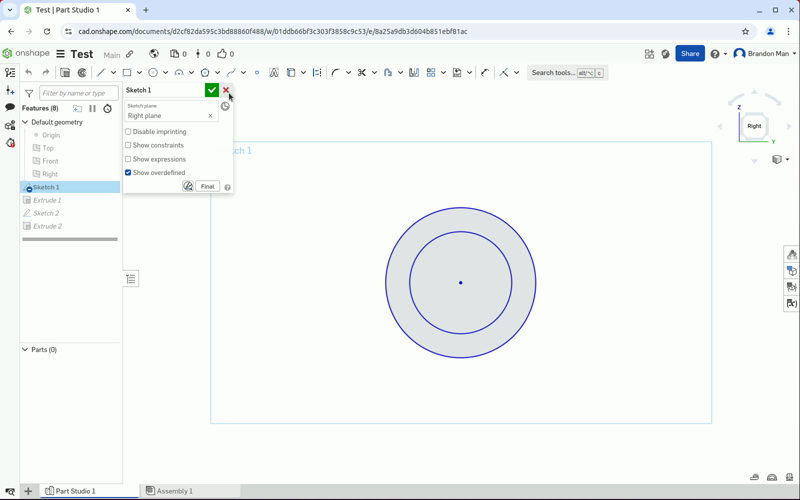
click(229, 92)
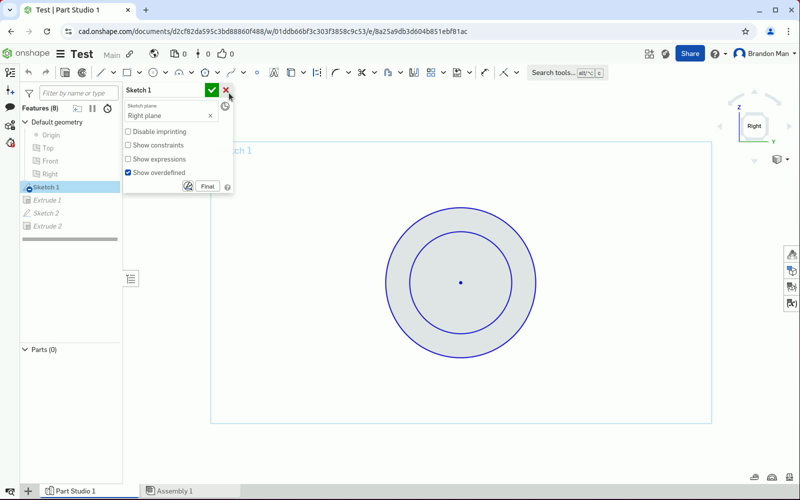
key(shift+s)
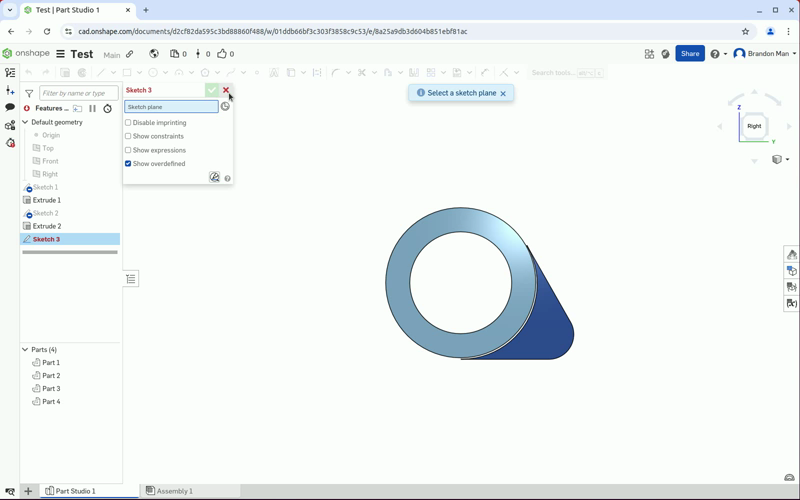
mouse_move(73, 176)
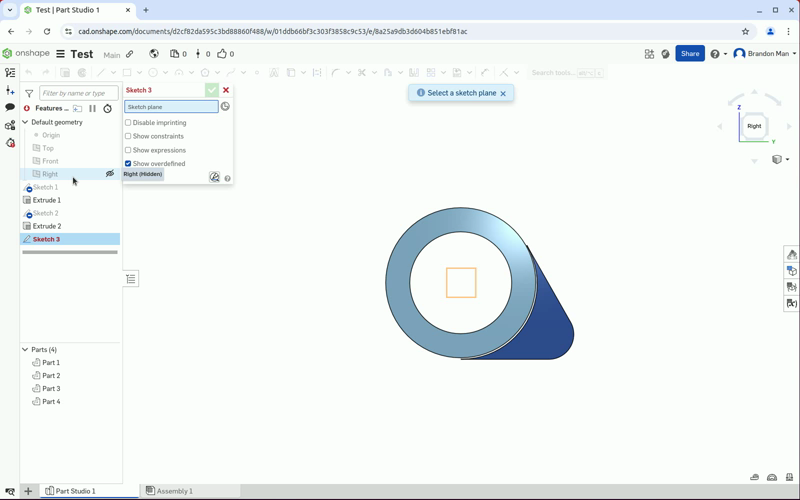
click(73, 176)
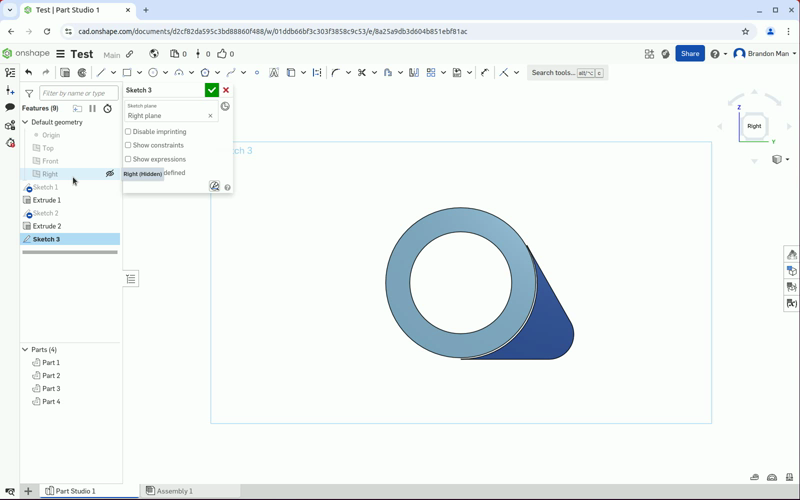
mouse_move(73, 352)
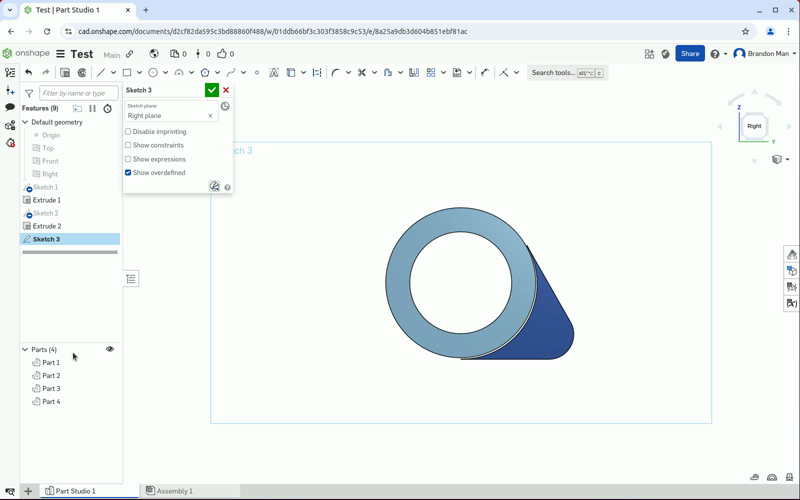
key(y)
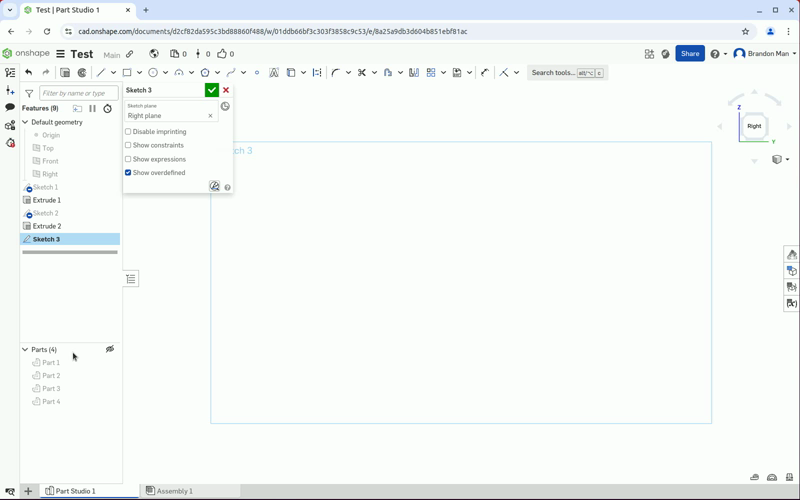
key(a)
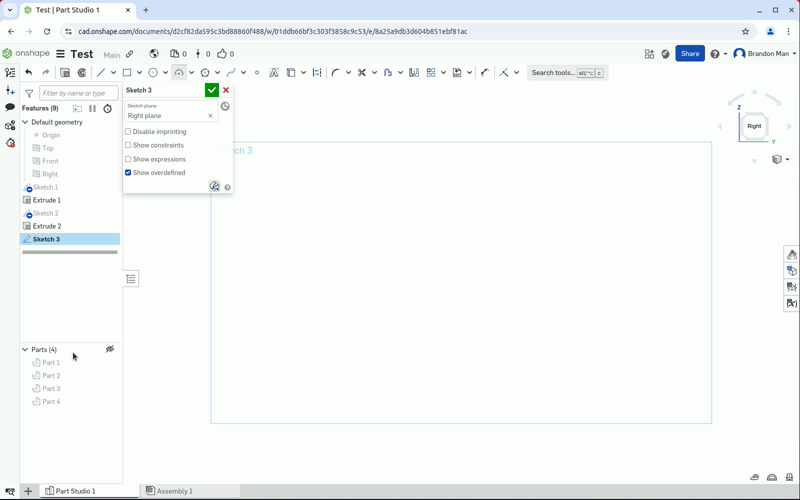
key_down(shift)
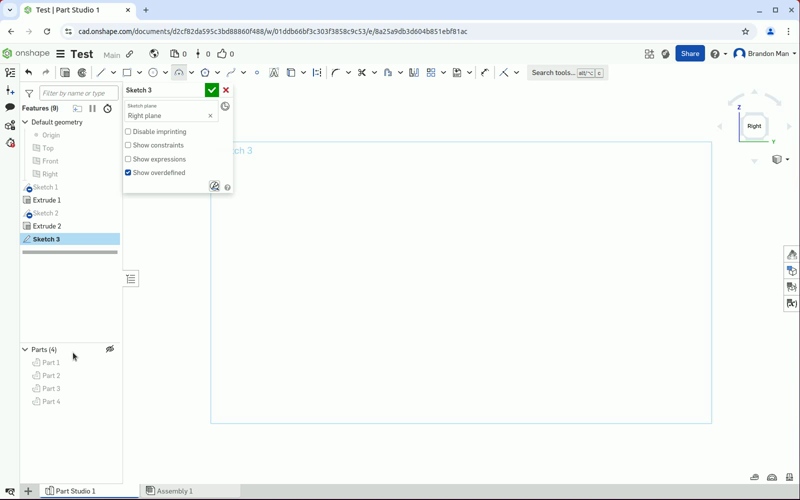
mouse_move(351, 320)
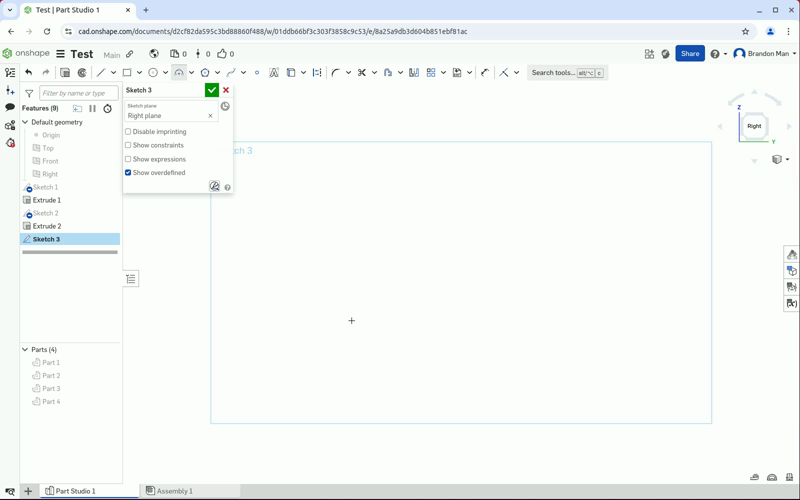
click(351, 320)
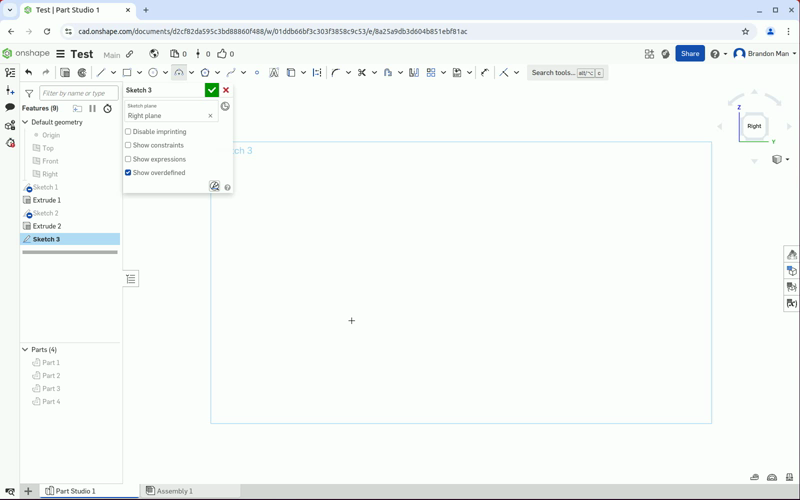
key_up(shift)
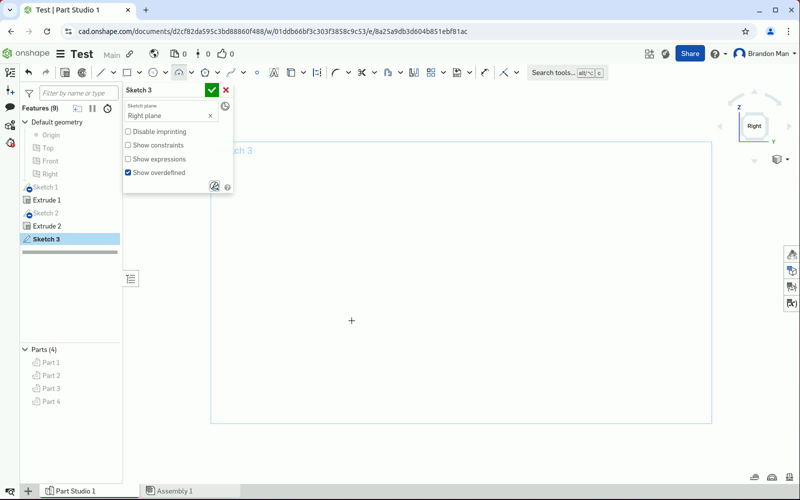
key_down(shift)
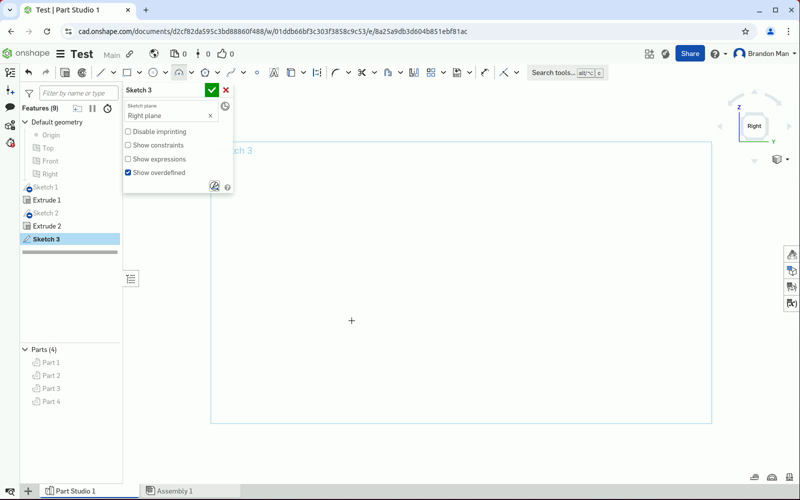
mouse_move(373, 358)
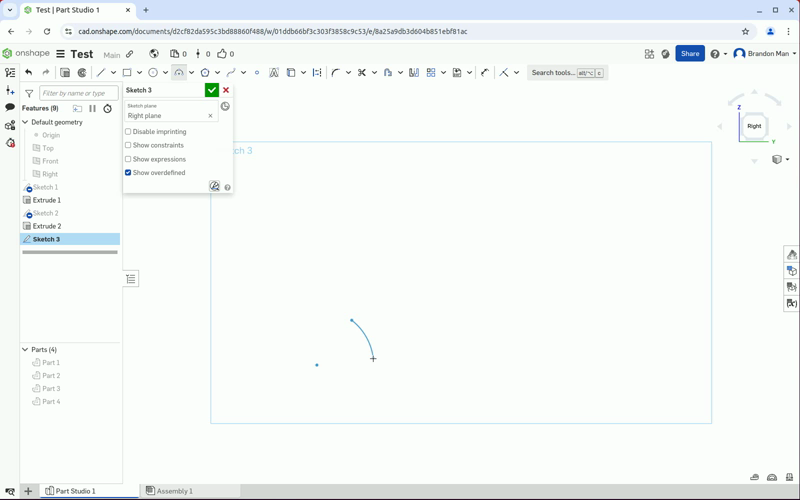
click(373, 358)
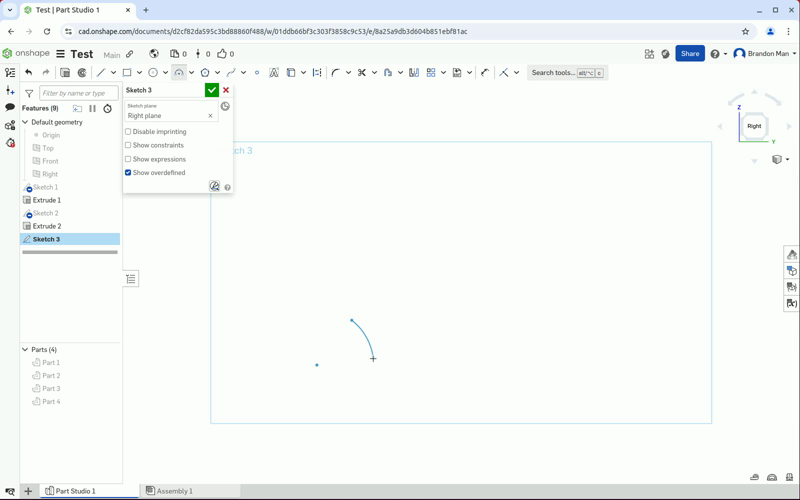
mouse_move(351, 345)
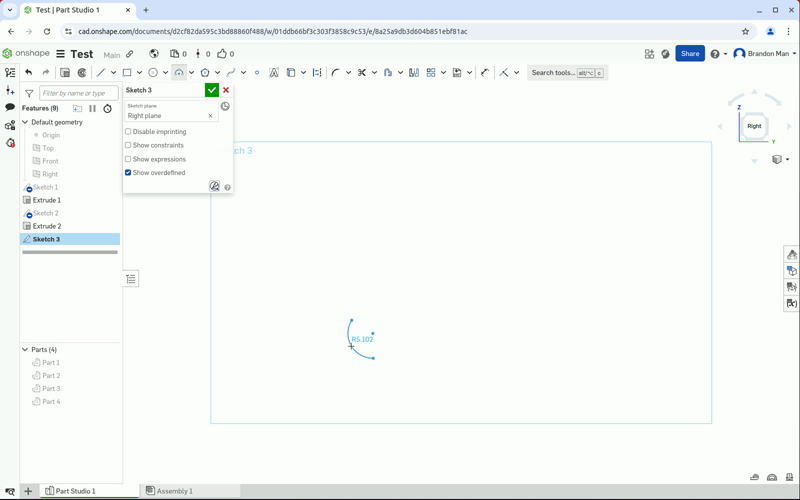
click(351, 345)
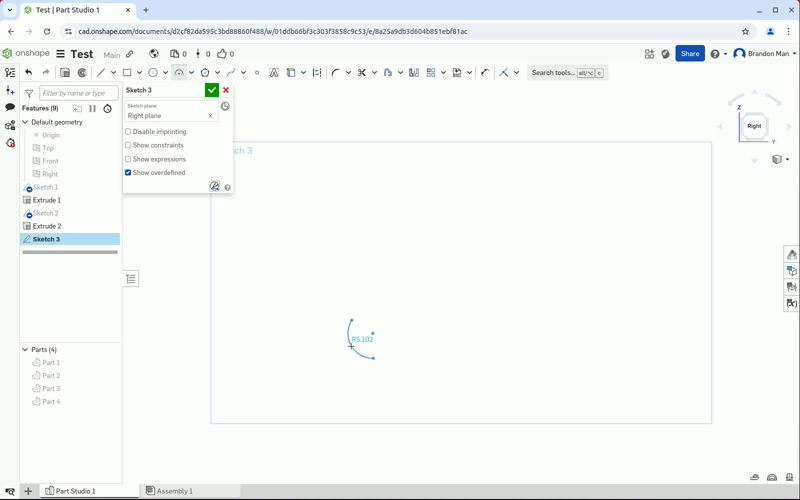
key_up(shift)
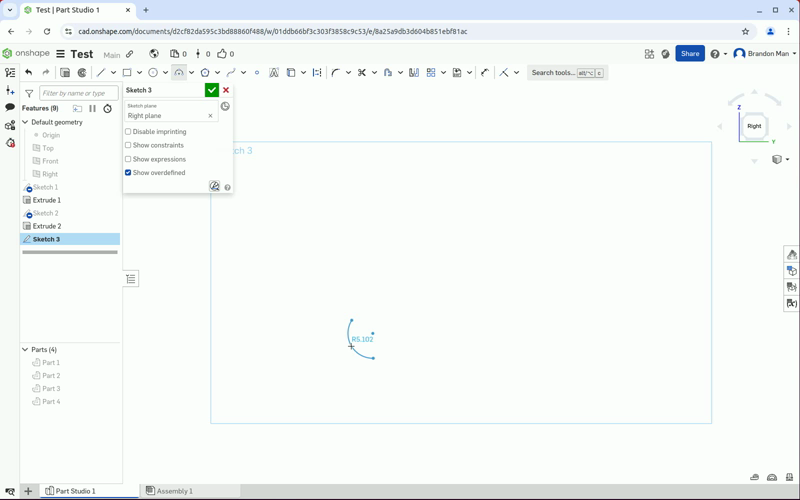
key(esc)
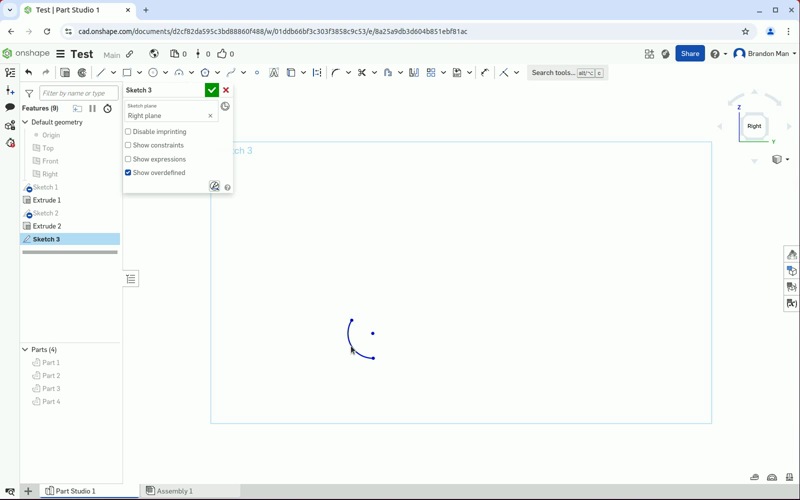
key(l)
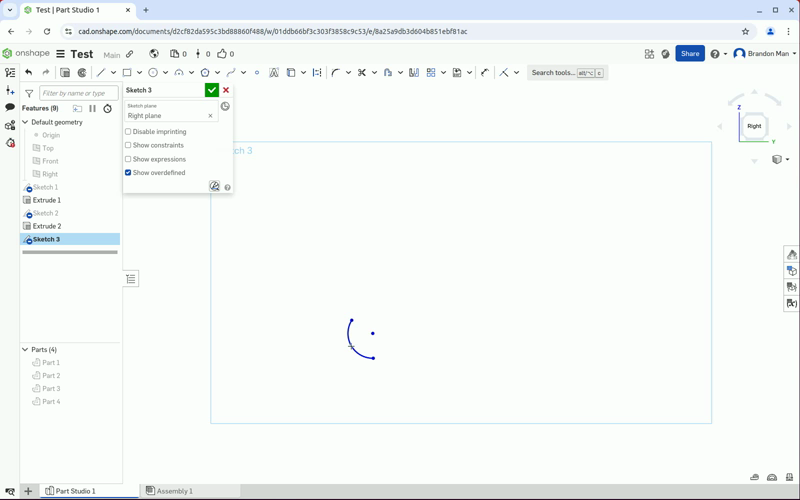
mouse_move(373, 358)
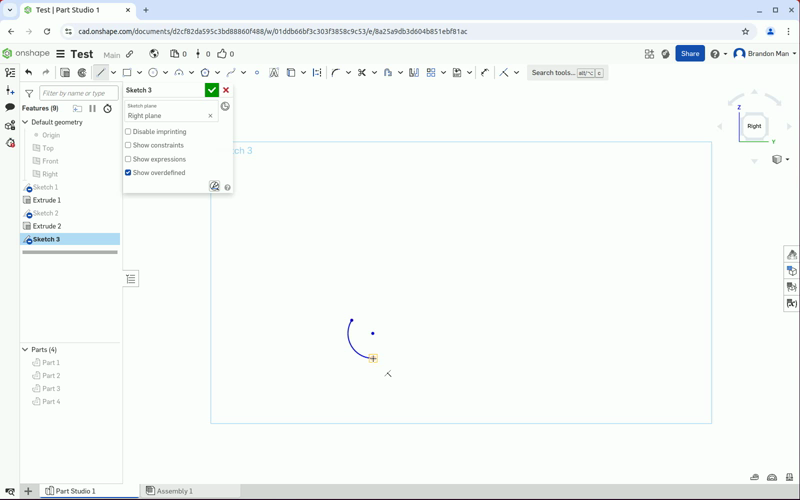
click(373, 358)
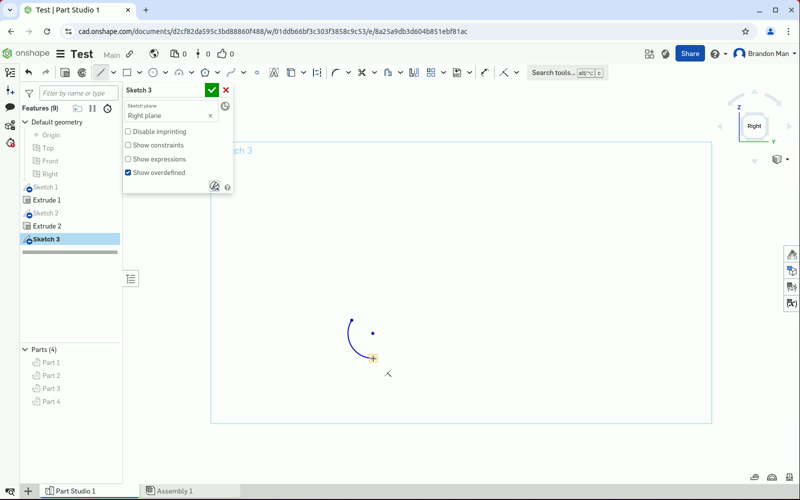
key_down(shift)
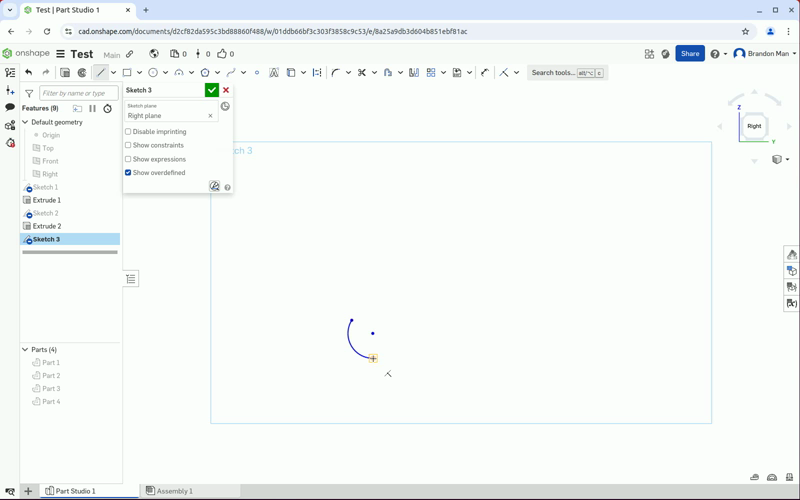
mouse_move(460, 358)
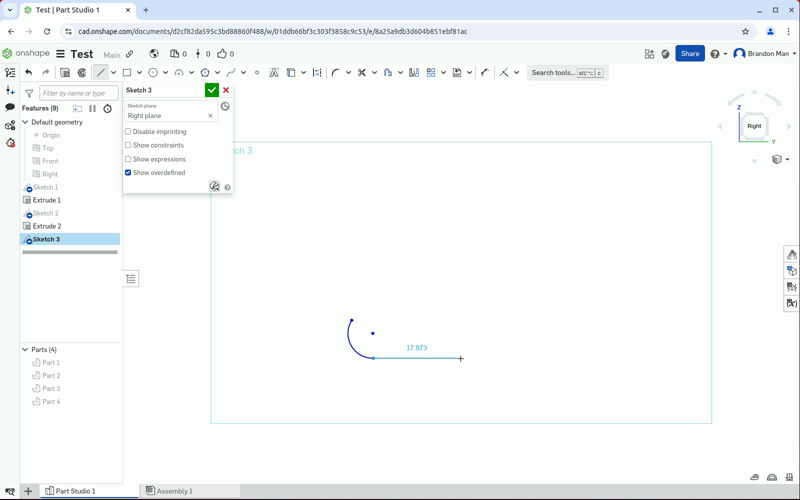
click(460, 358)
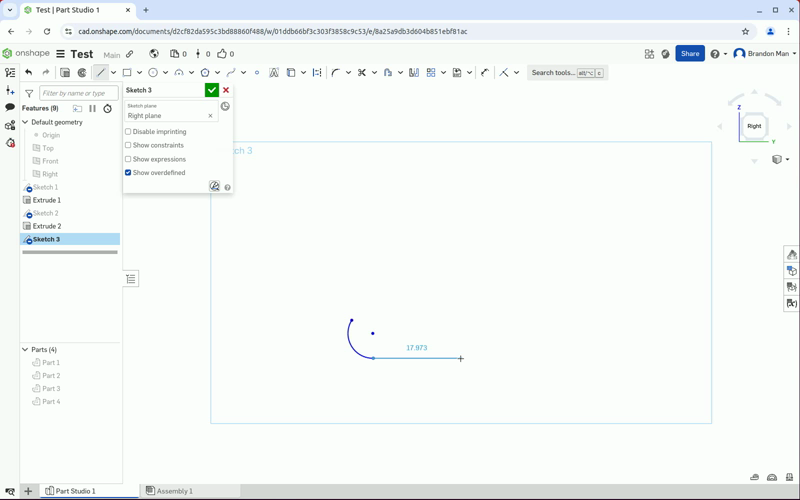
key_up(shift)
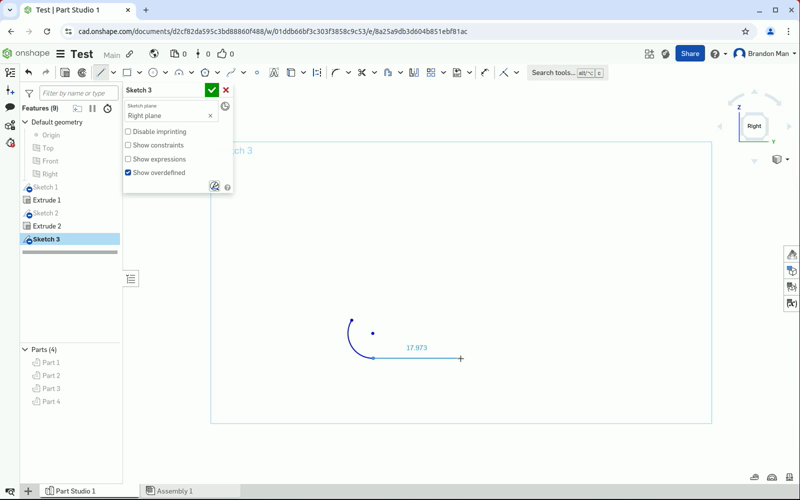
key(esc)
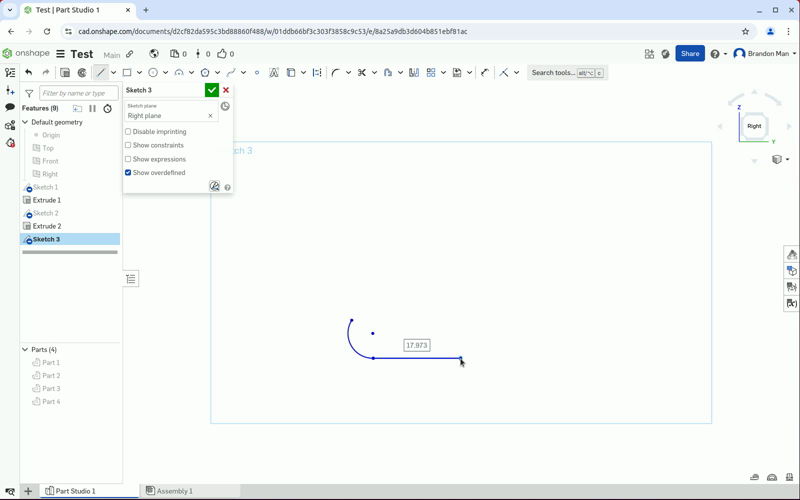
key(a)
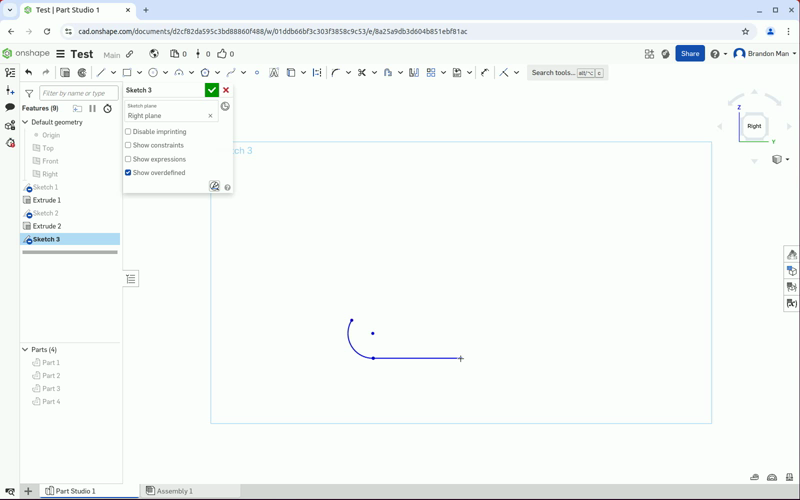
mouse_move(460, 358)
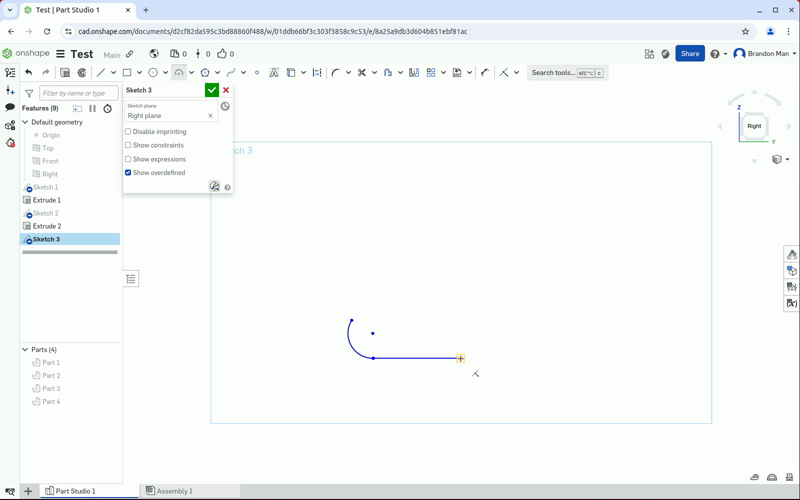
click(460, 358)
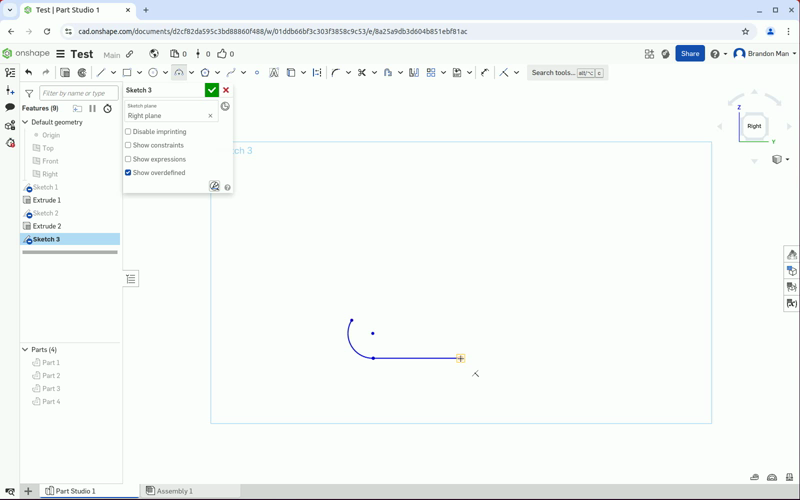
key_down(shift)
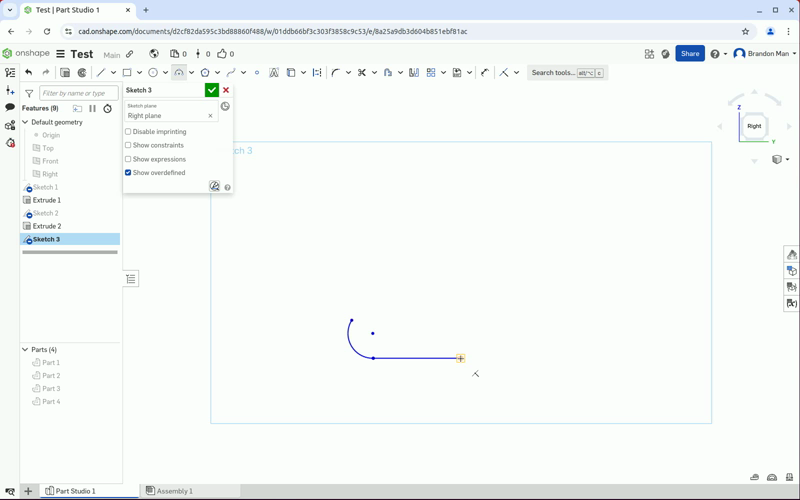
mouse_move(395, 244)
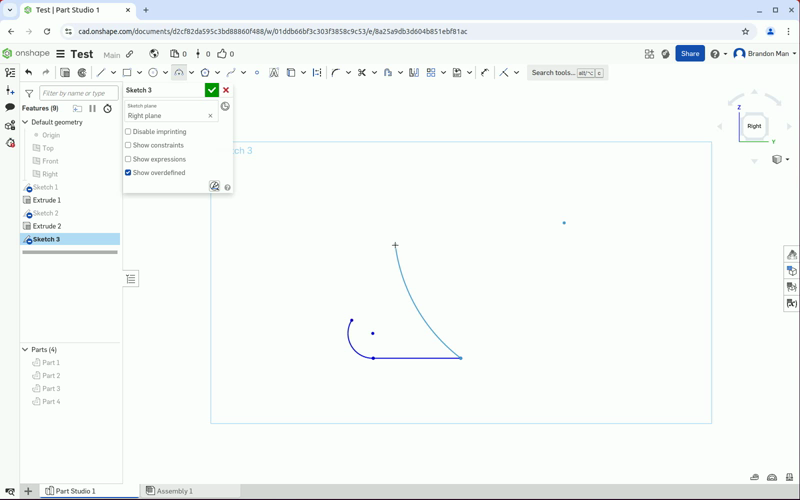
click(395, 244)
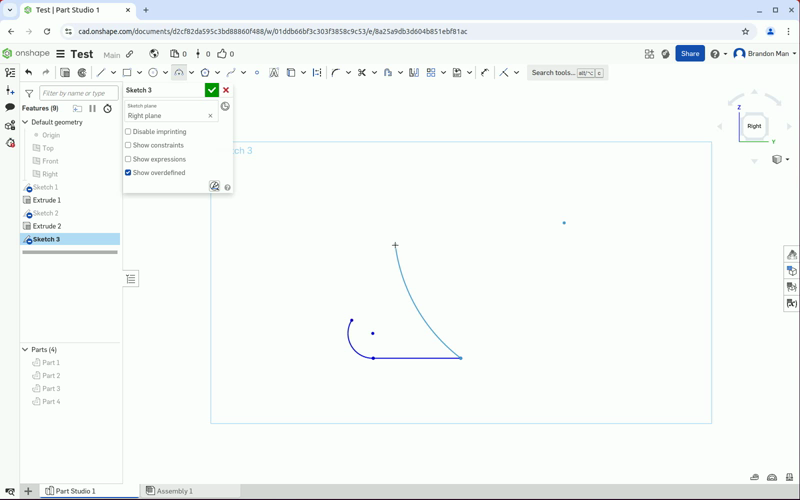
mouse_move(394, 320)
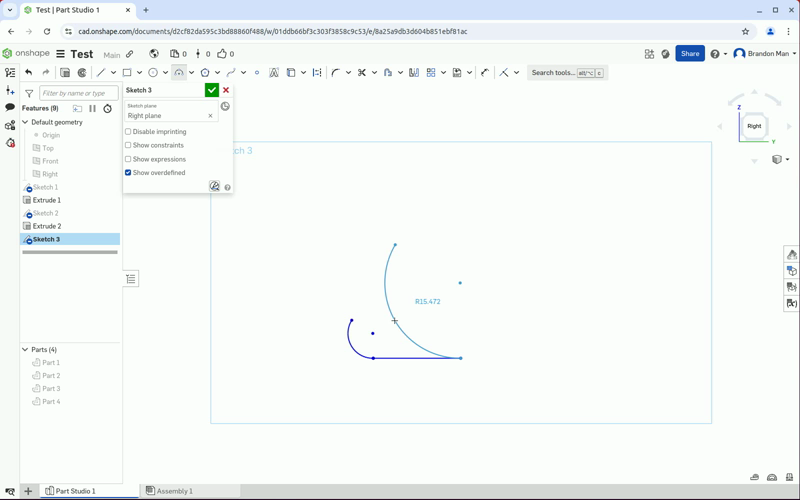
click(394, 320)
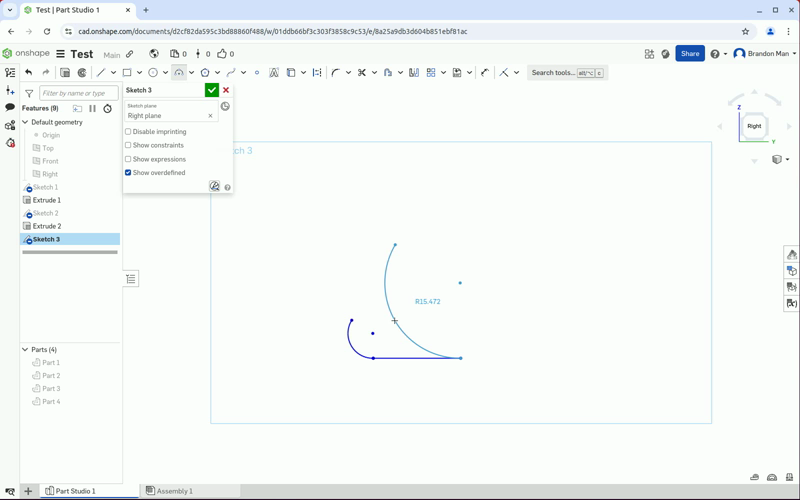
key_up(shift)
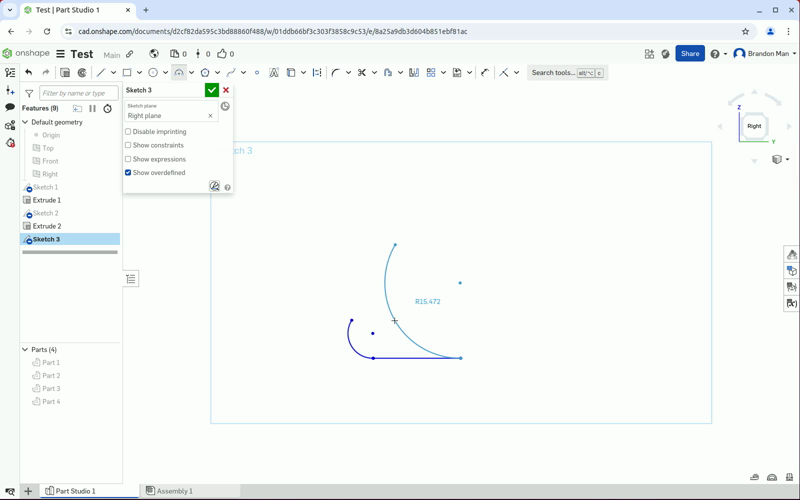
key(esc)
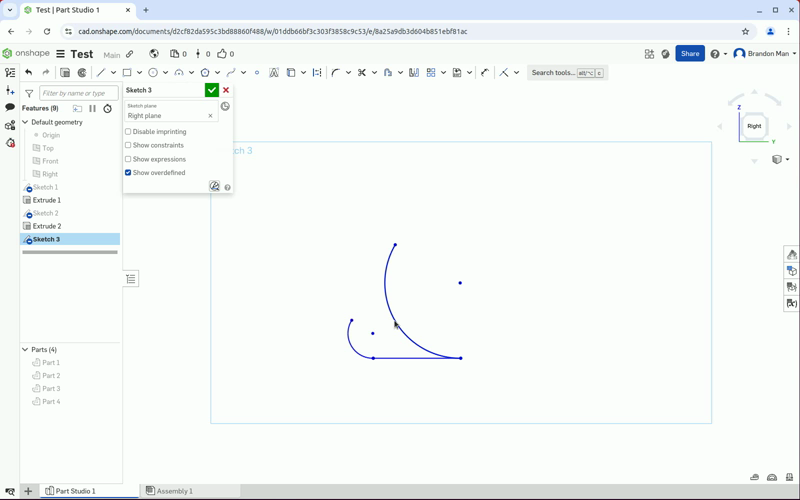
key(l)
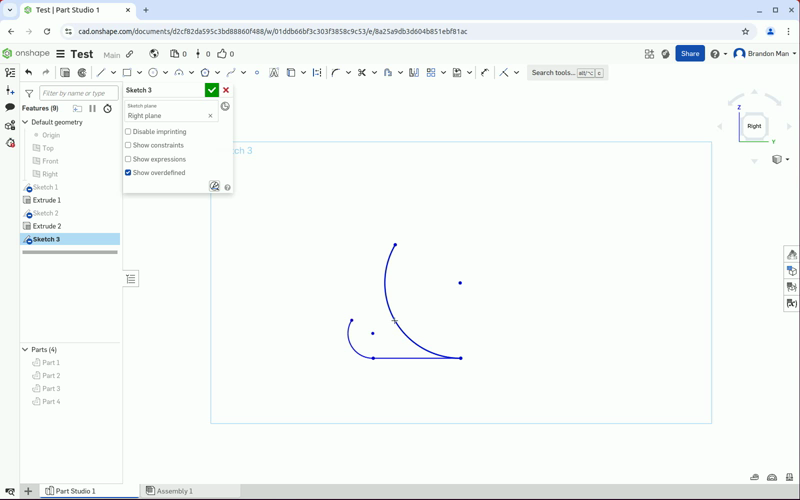
mouse_move(395, 244)
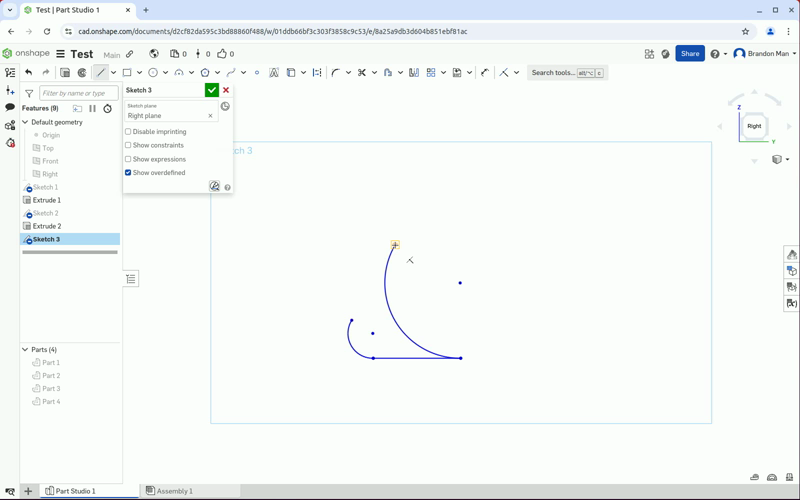
click(395, 244)
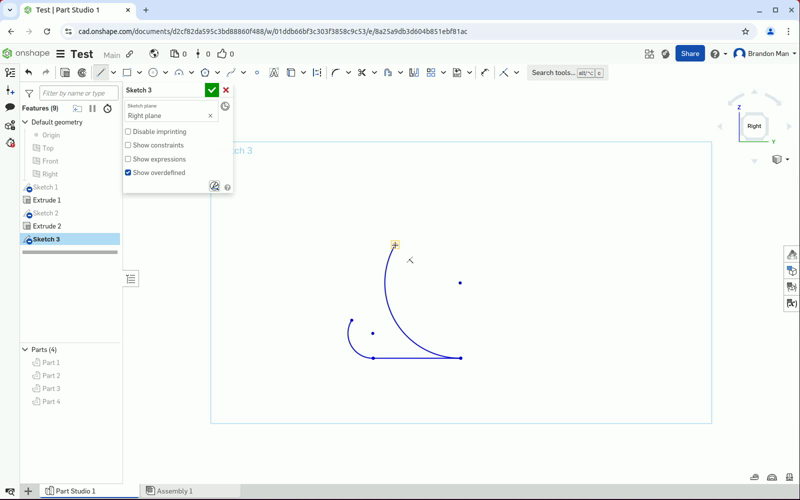
key_down(shift)
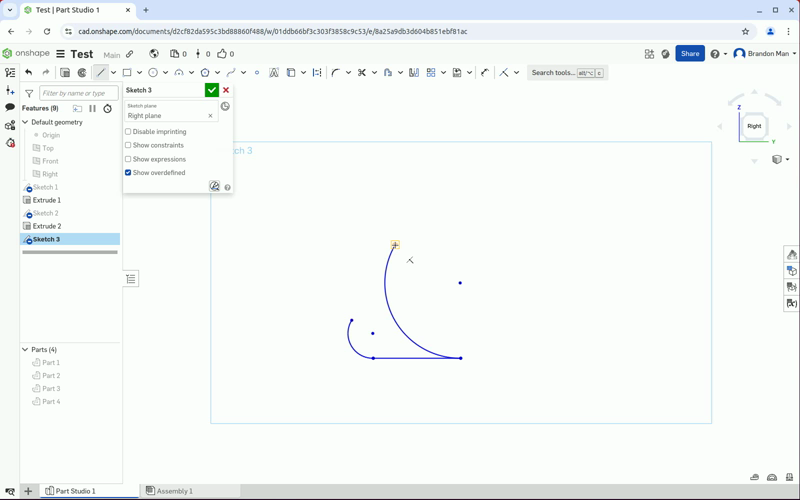
mouse_move(351, 320)
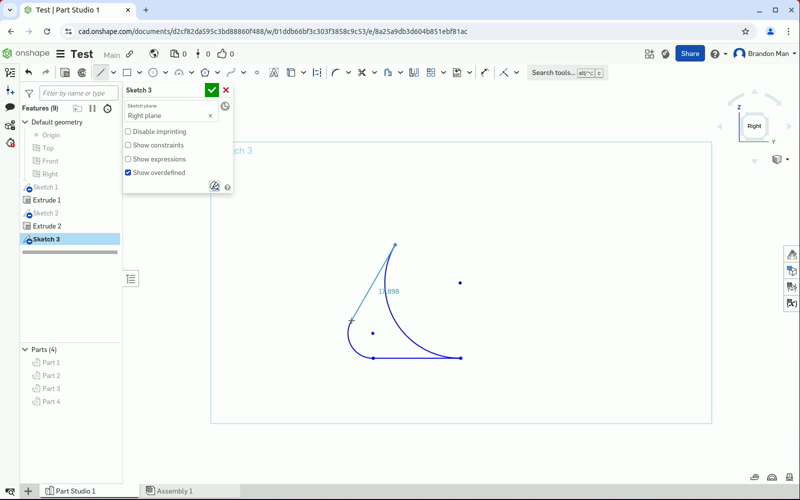
key_up(shift)
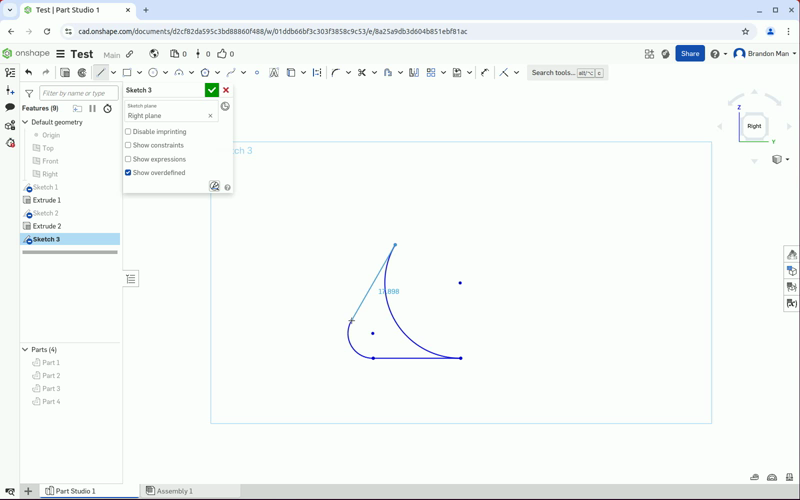
click(351, 320)
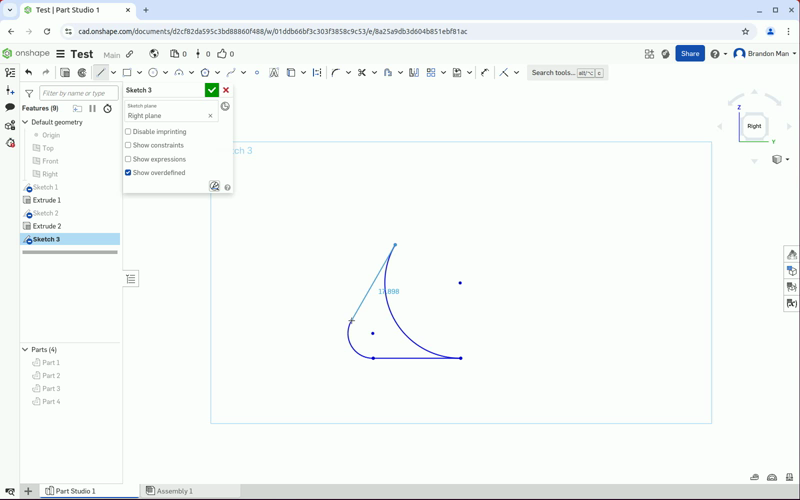
key(esc)
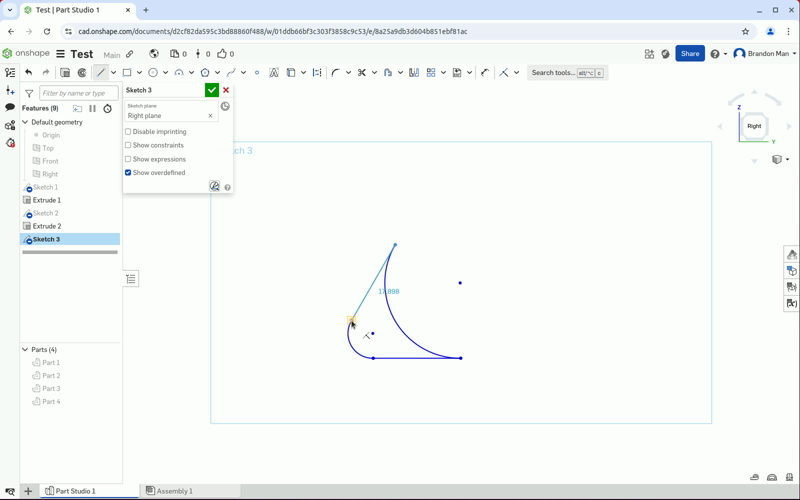
mouse_move(391, 322)
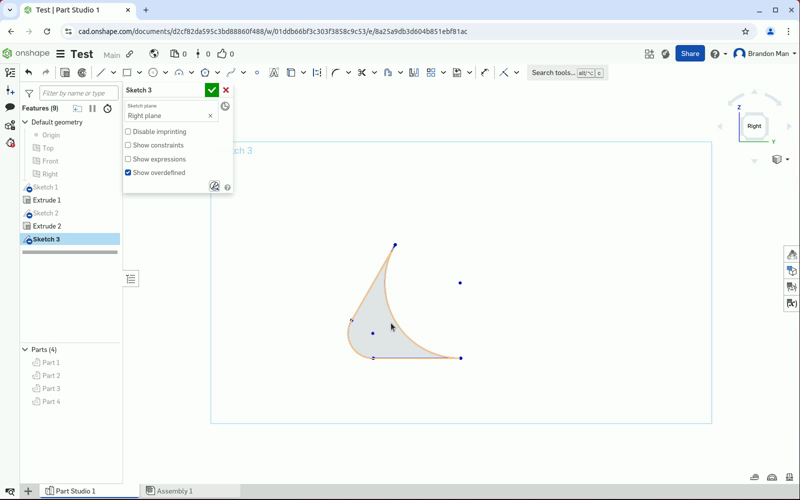
click(391, 322)
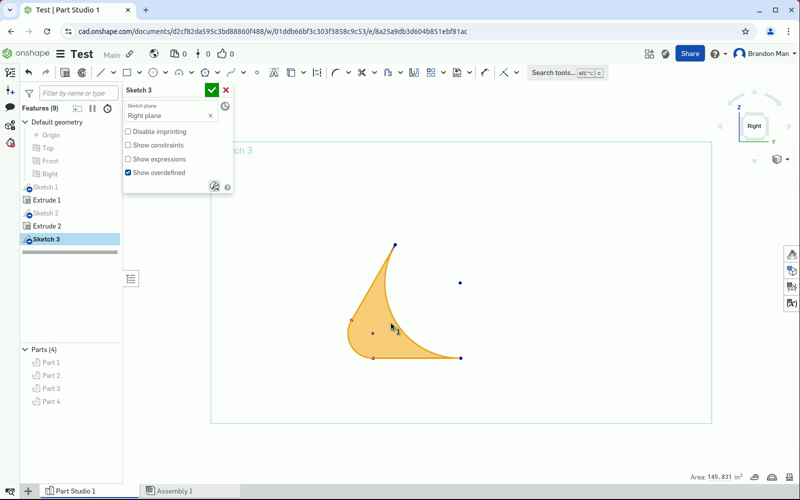
mouse_move(73, 352)
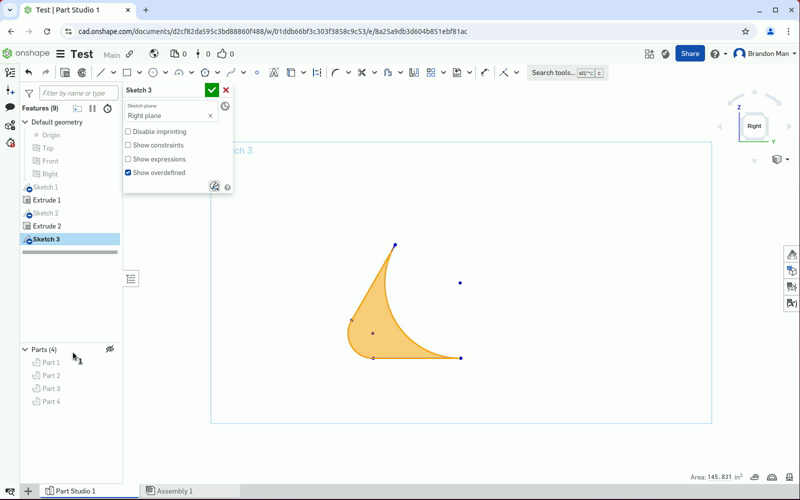
key(shift+y)
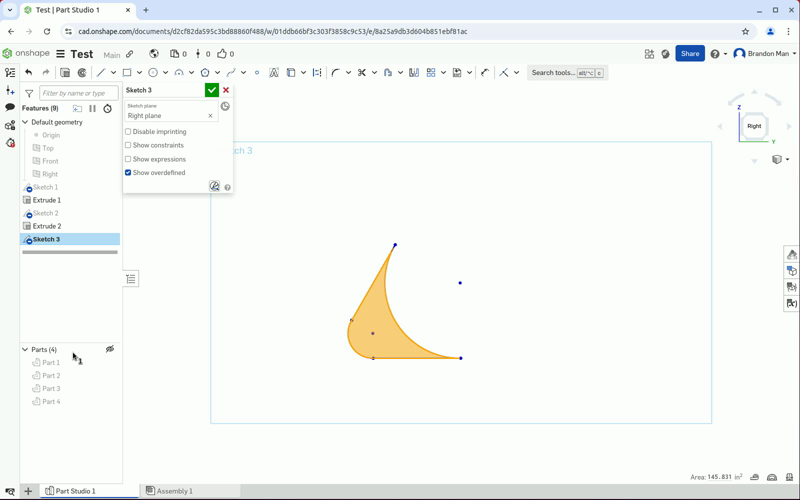
key(shift+e)
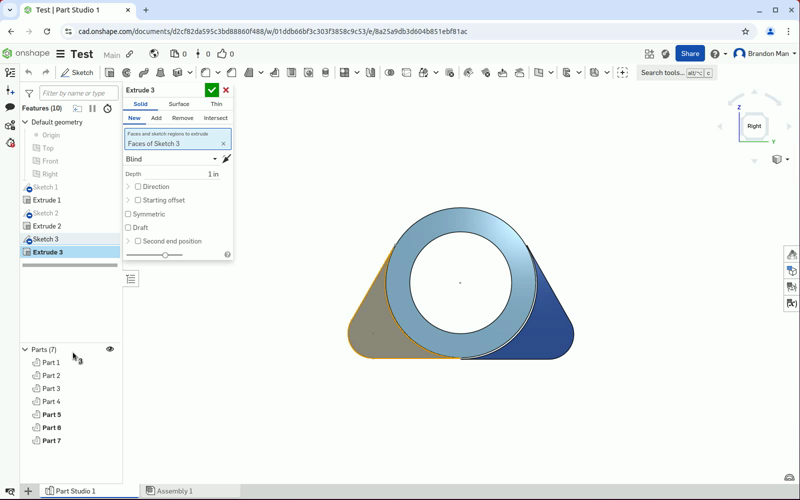
mouse_move(143, 106)
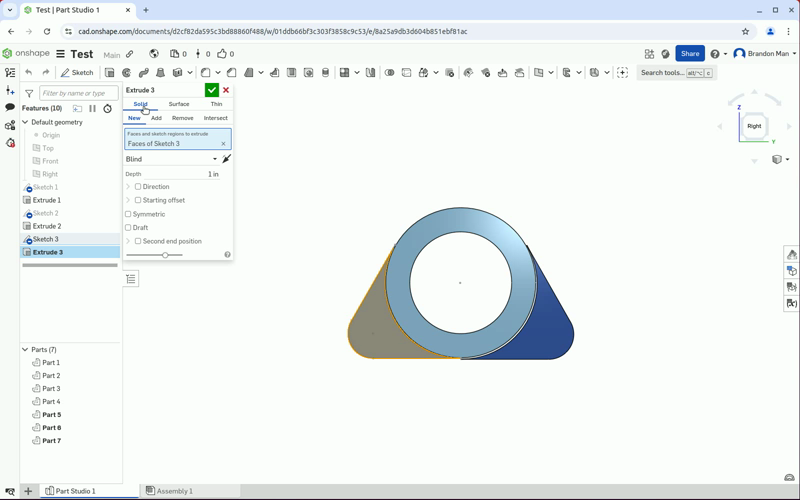
click(143, 106)
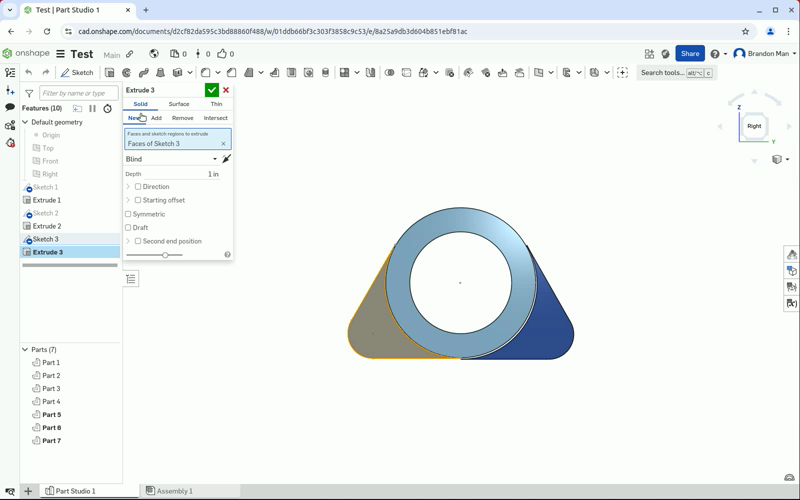
mouse_move(137, 120)
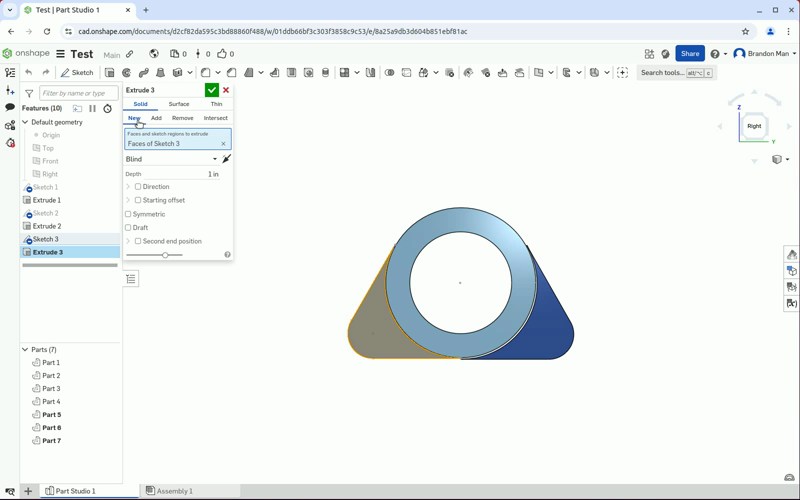
click(137, 120)
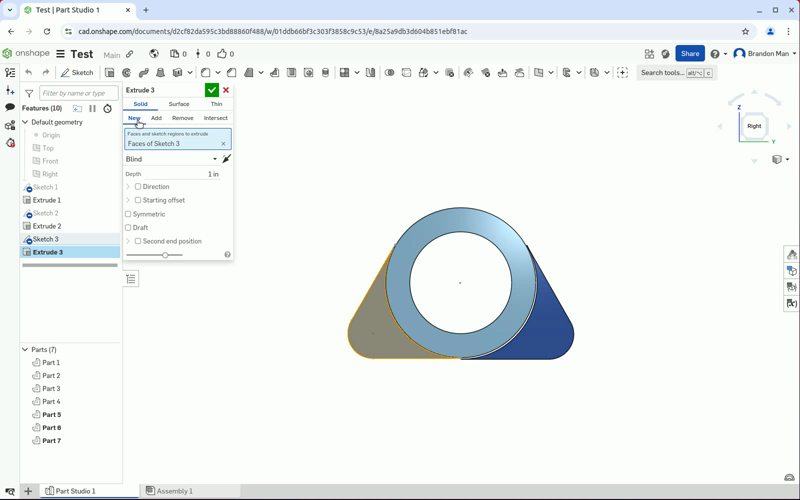
key(tab, 4)
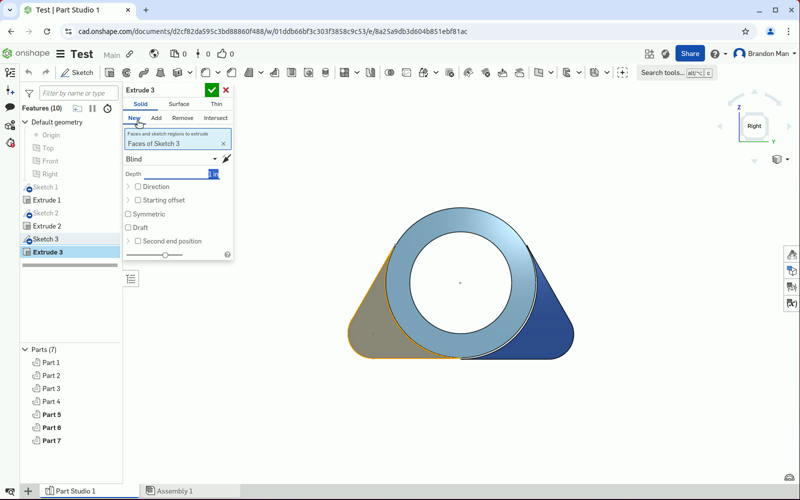
text(20.701)
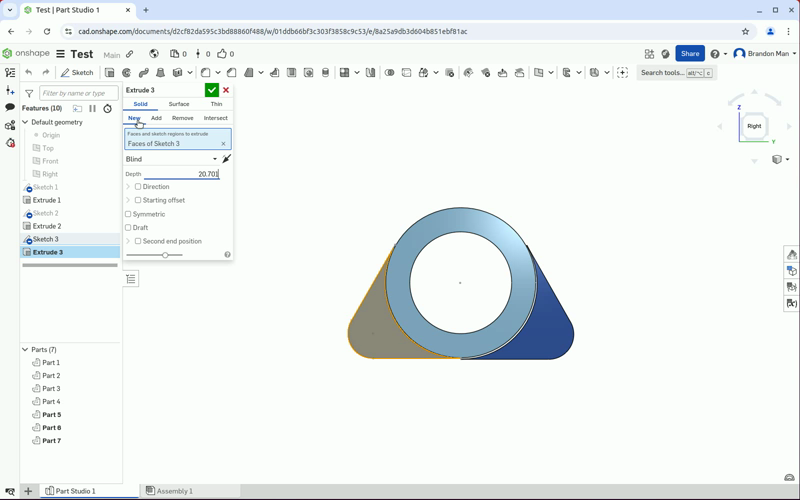
key(enter)
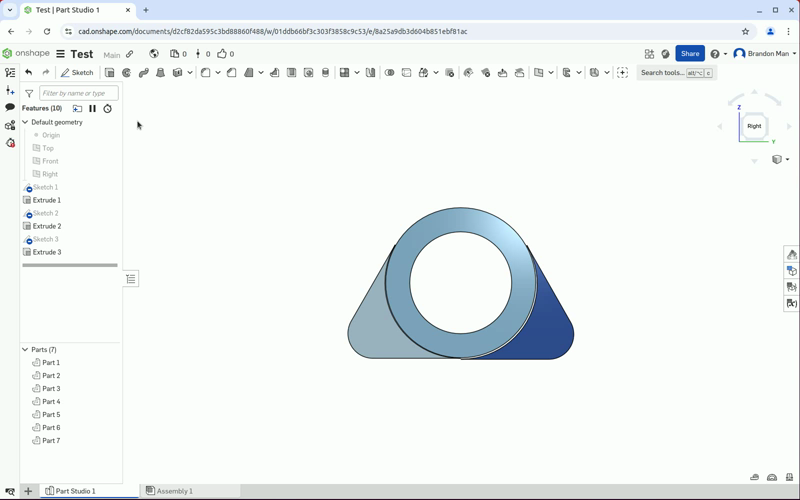
key(shift+h)
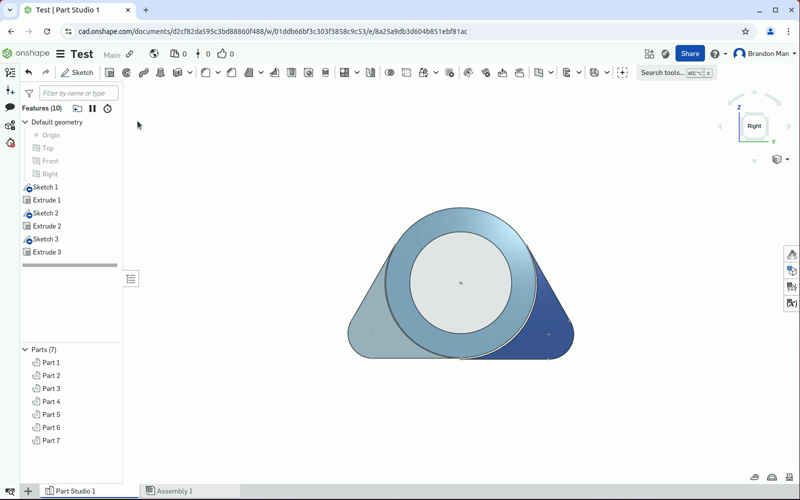
key(shift+h)
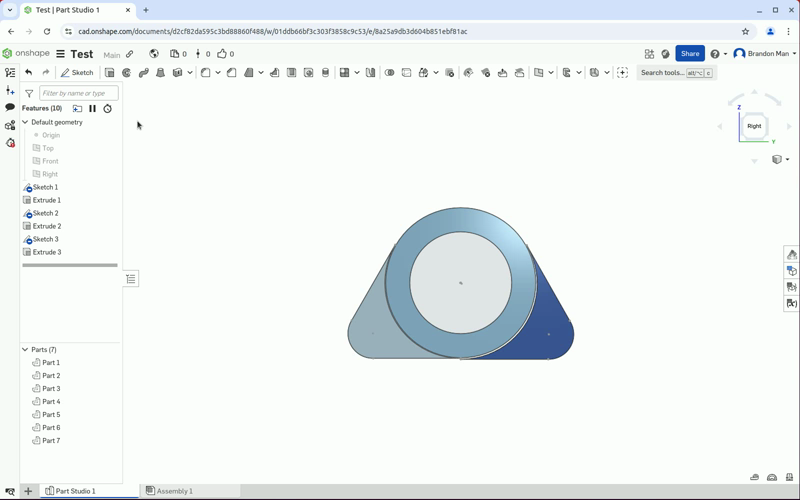
key(shift+7)
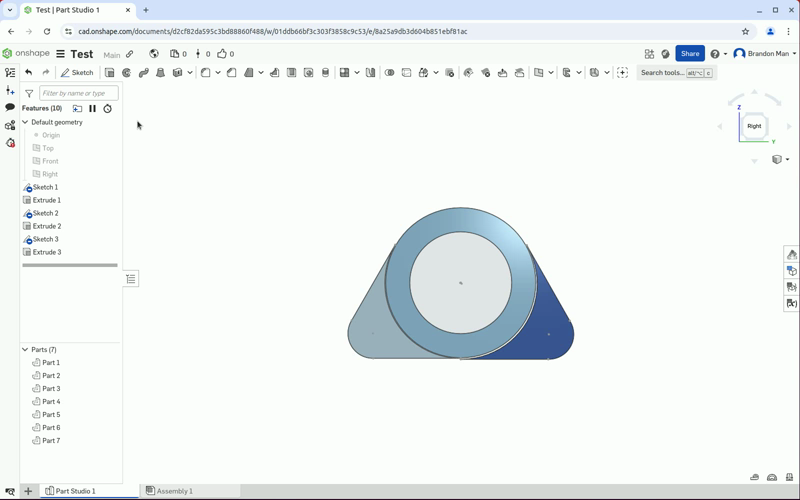
key(right, 2)
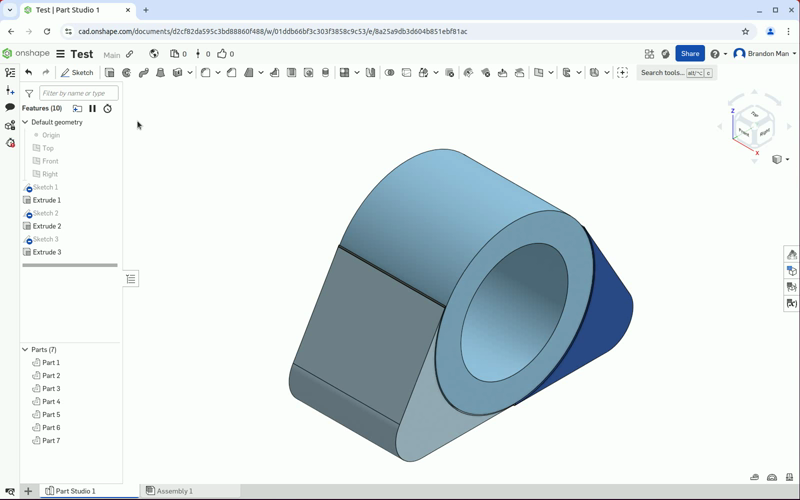
key(down, 2)
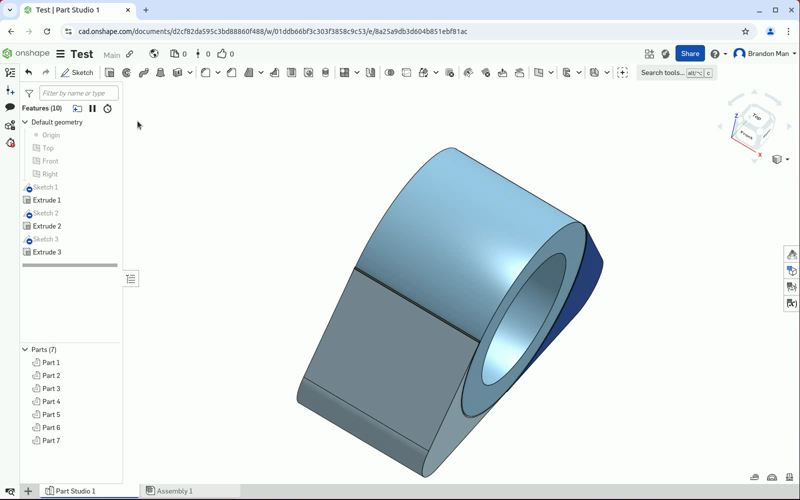
key(up, 2)
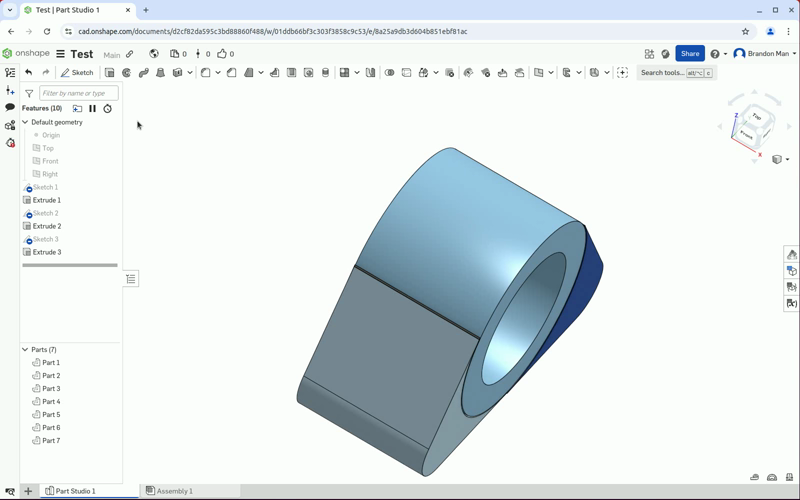
key(left, 2)
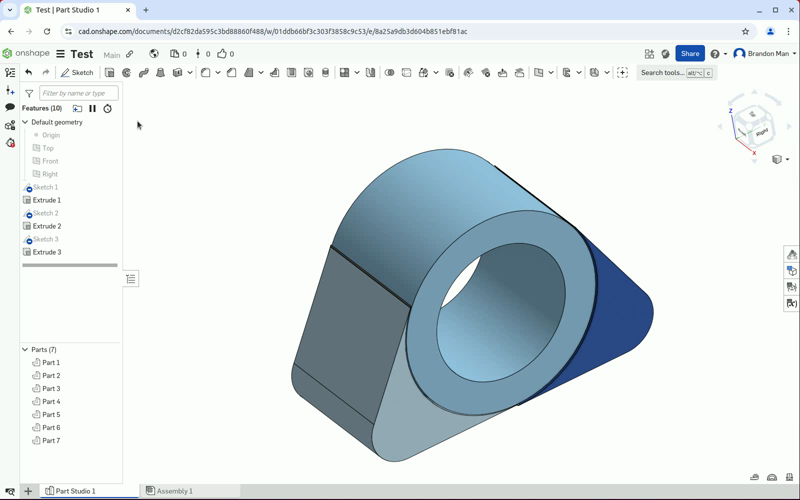
mouse_move(73, 189)
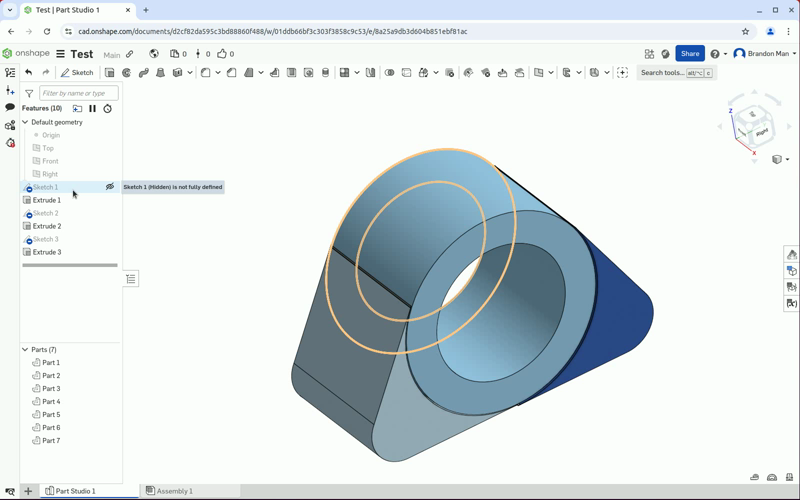
click(73, 189)